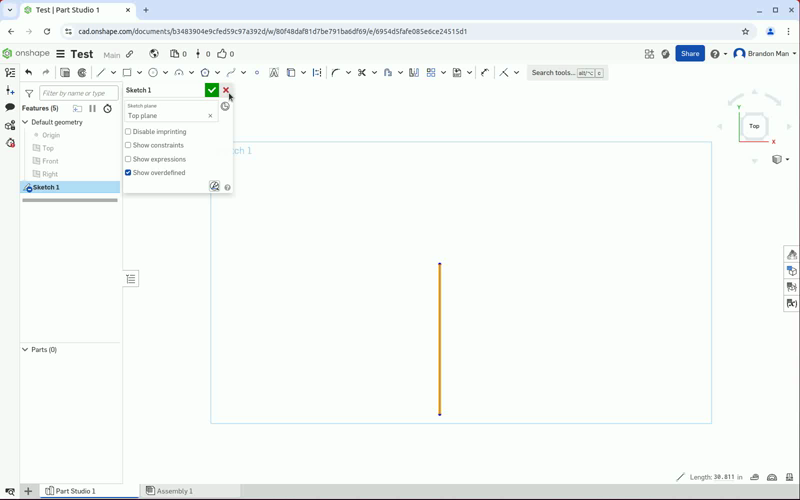
key(shift+h)
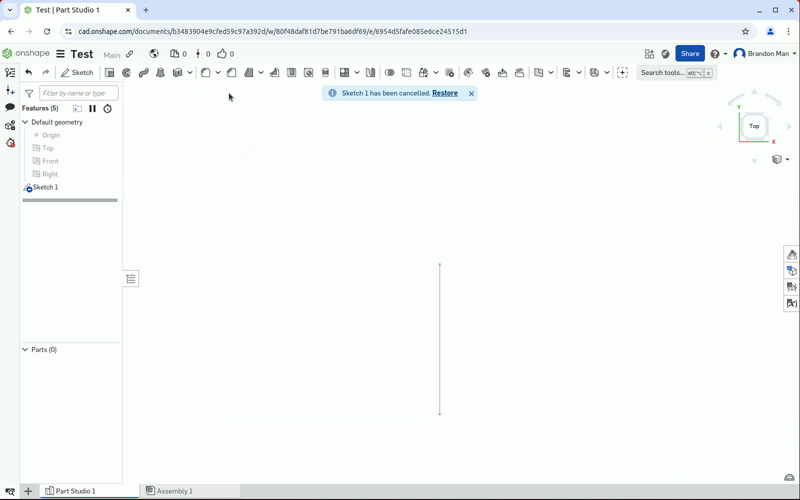
key(shift+s)
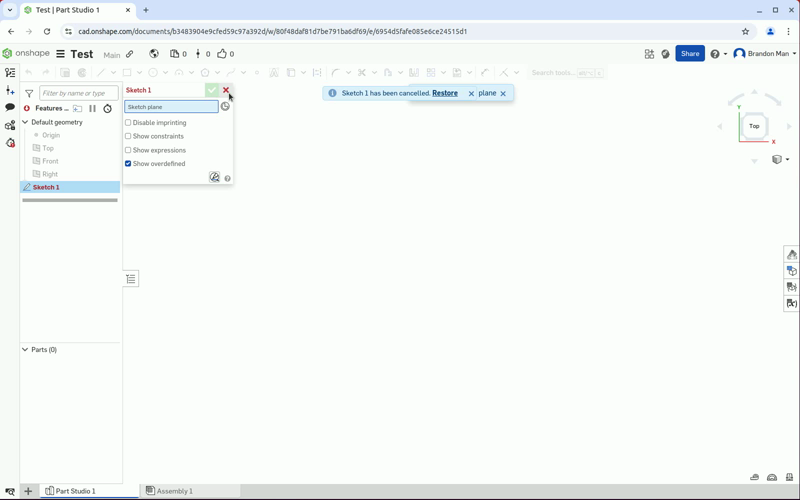
mouse_move(73, 150)
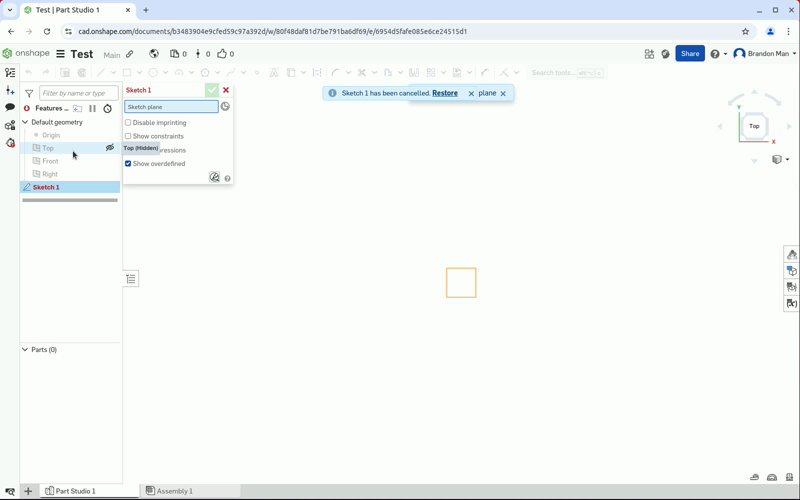
click(73, 150)
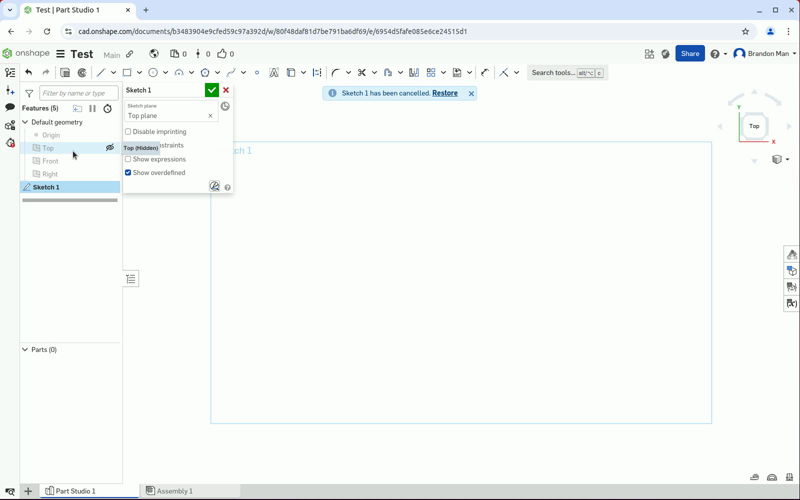
mouse_move(73, 352)
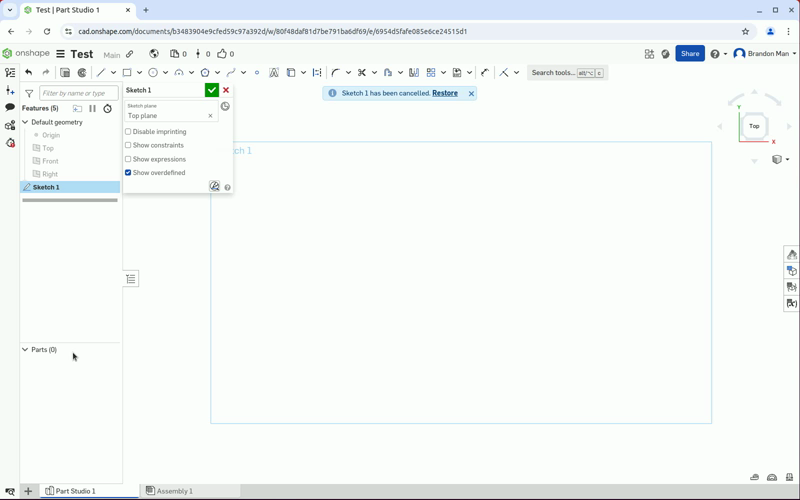
key(y)
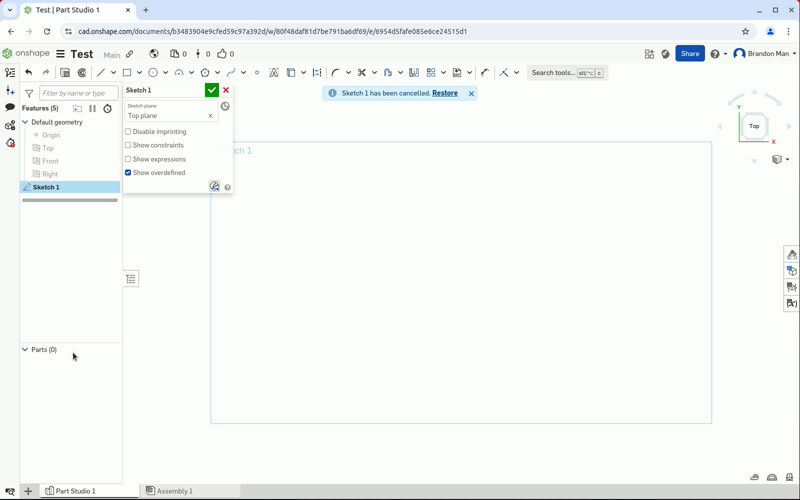
key(l)
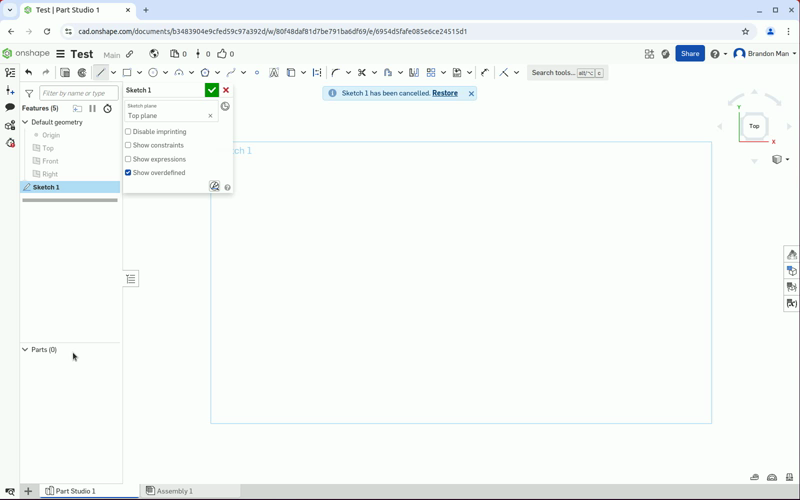
key_down(shift)
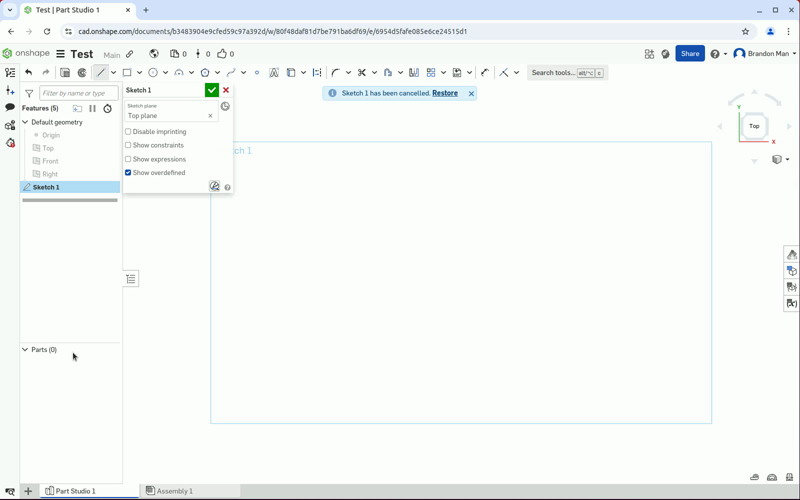
mouse_move(395, 395)
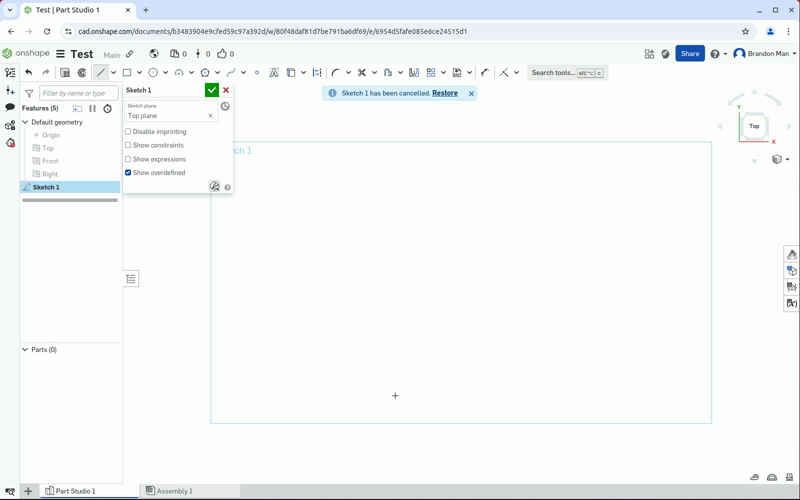
click(395, 395)
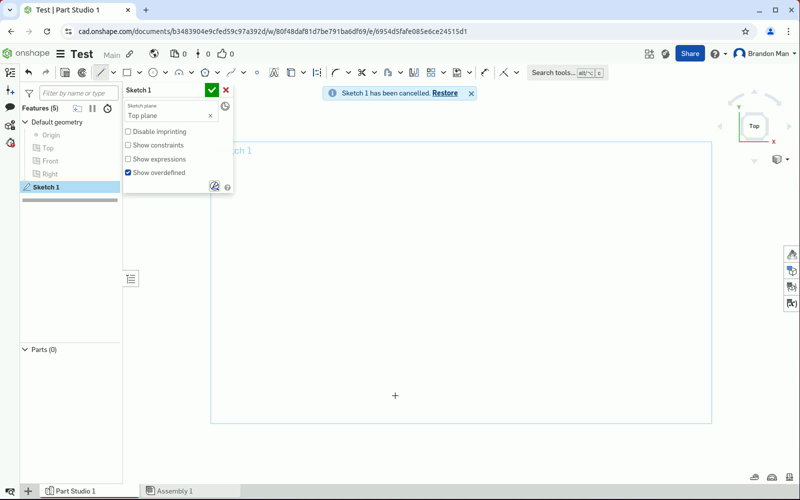
key_up(shift)
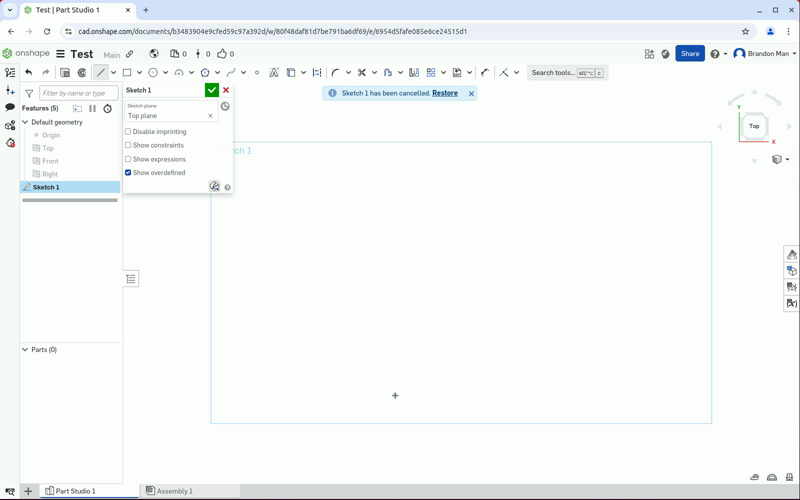
key_down(shift)
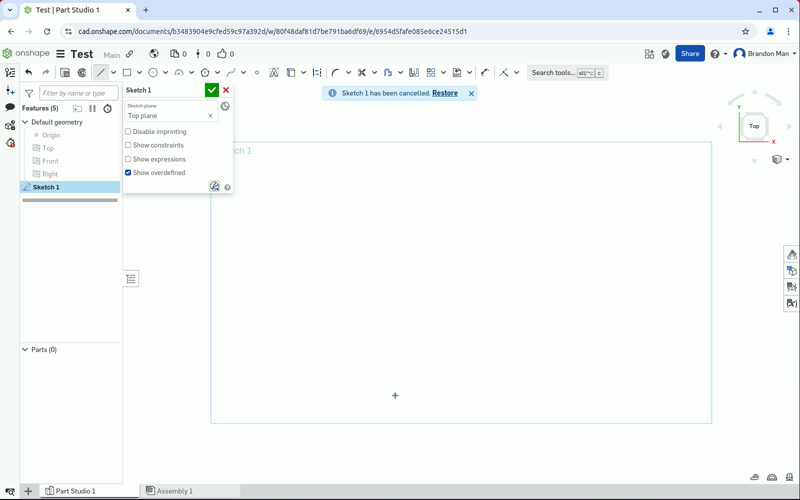
mouse_move(461, 395)
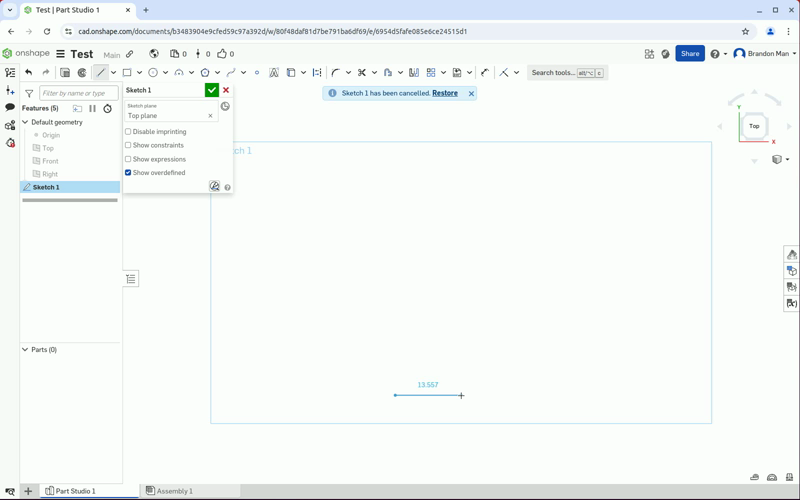
click(461, 395)
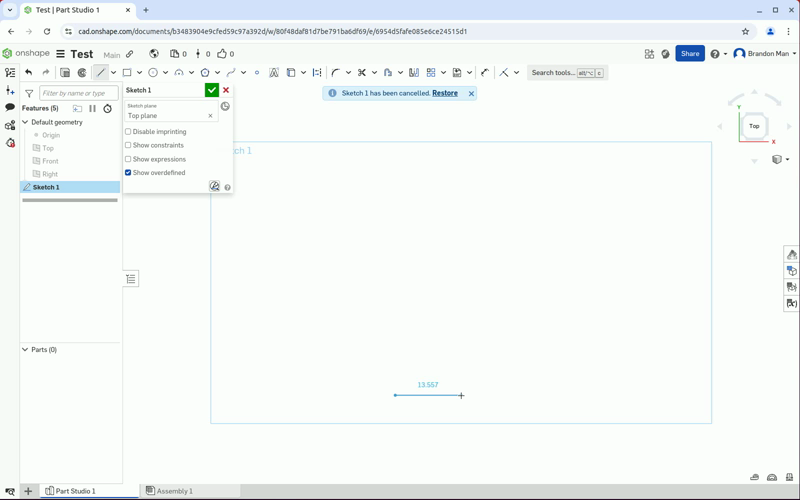
key_up(shift)
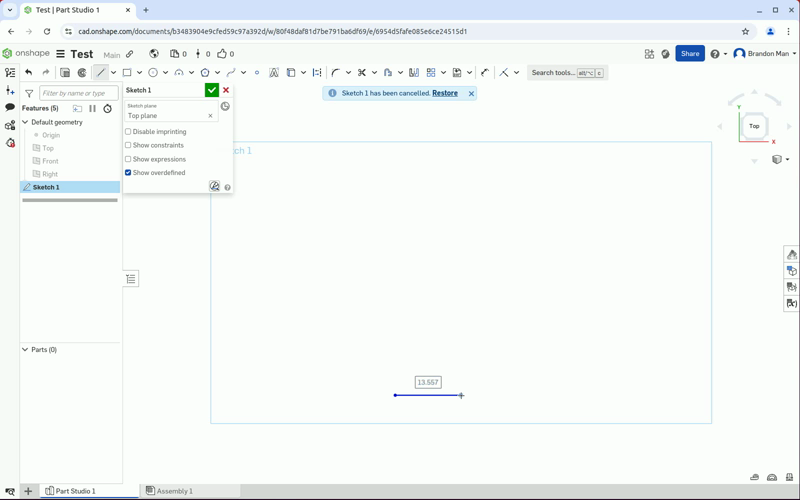
key_down(shift)
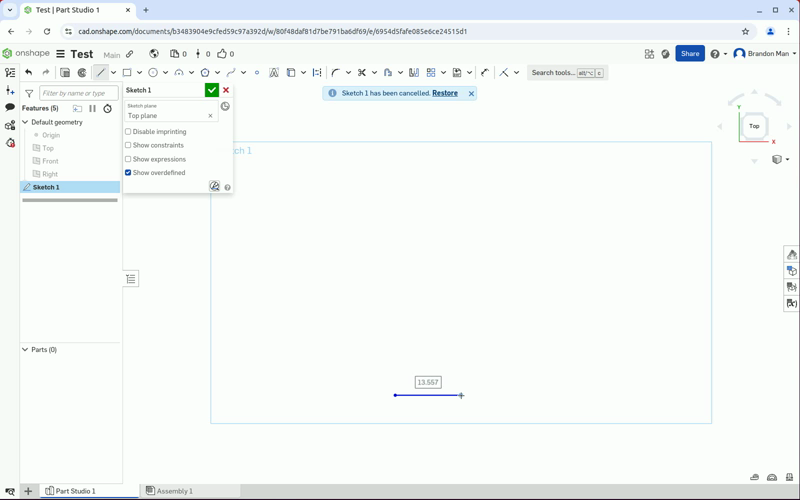
mouse_move(526, 395)
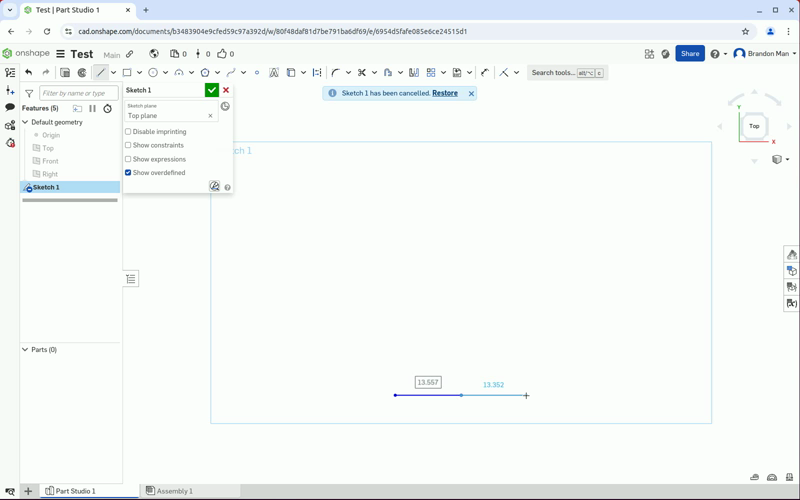
click(526, 395)
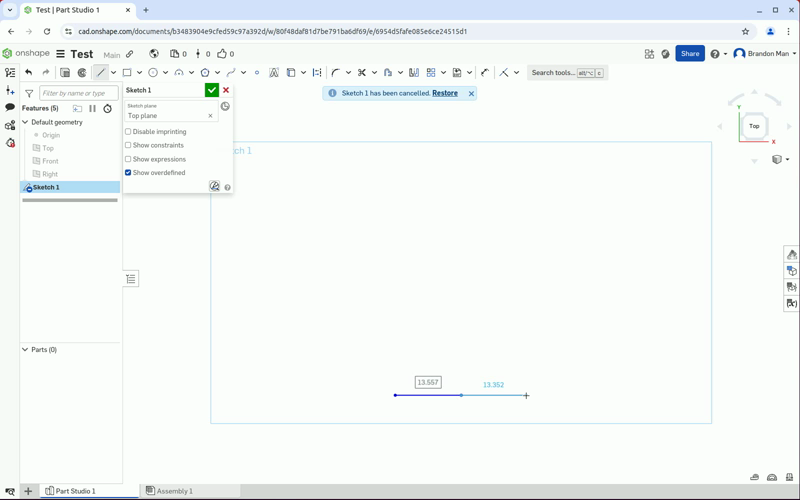
key_up(shift)
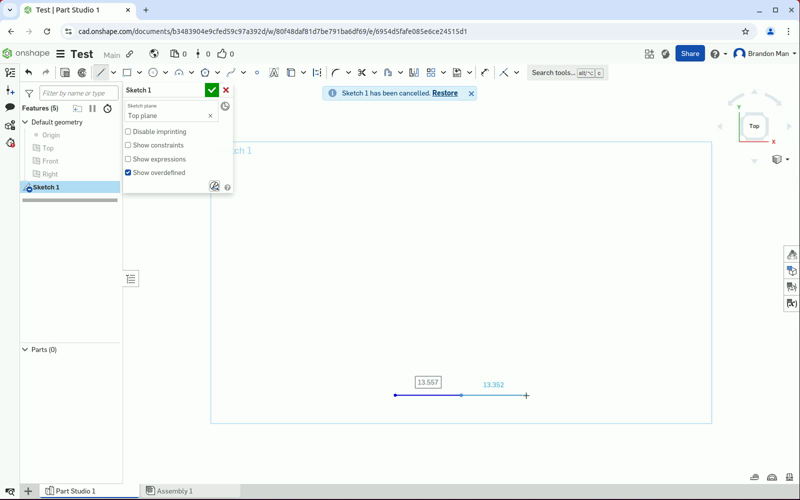
key_down(shift)
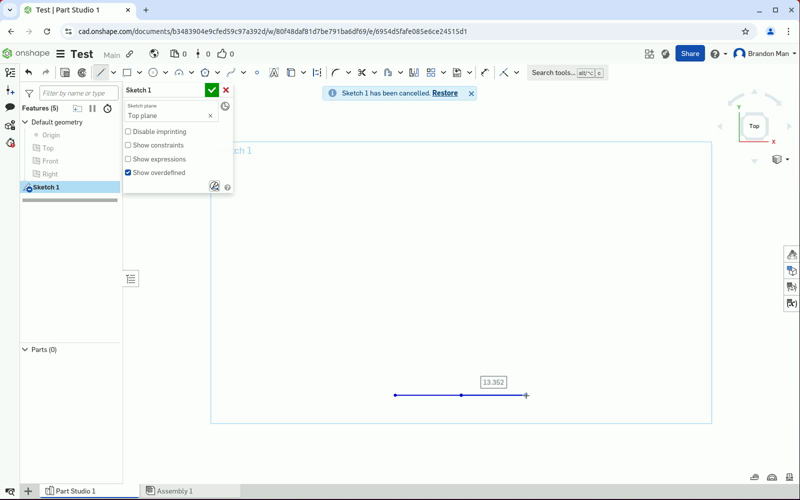
mouse_move(482, 275)
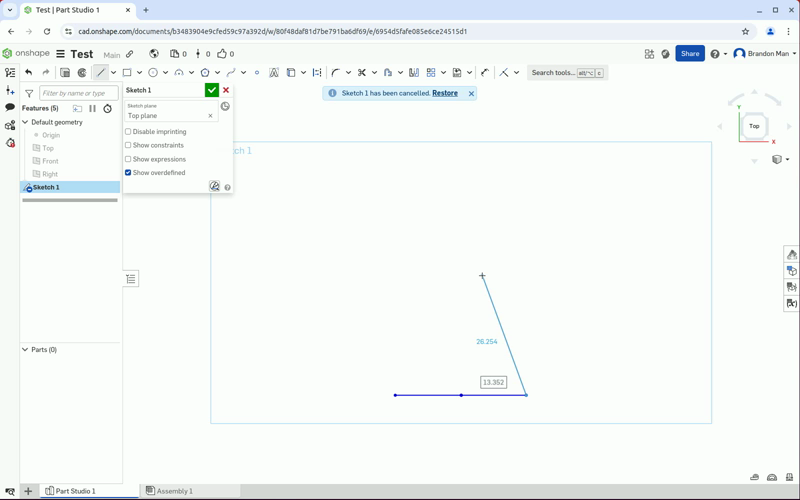
click(482, 275)
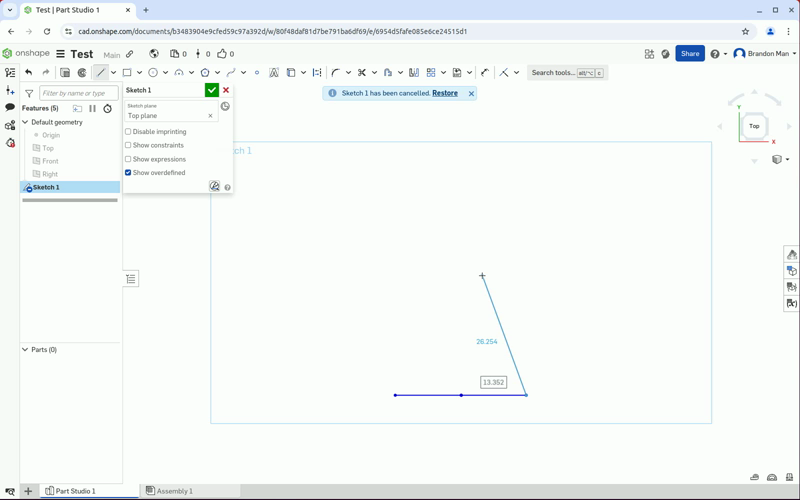
key_up(shift)
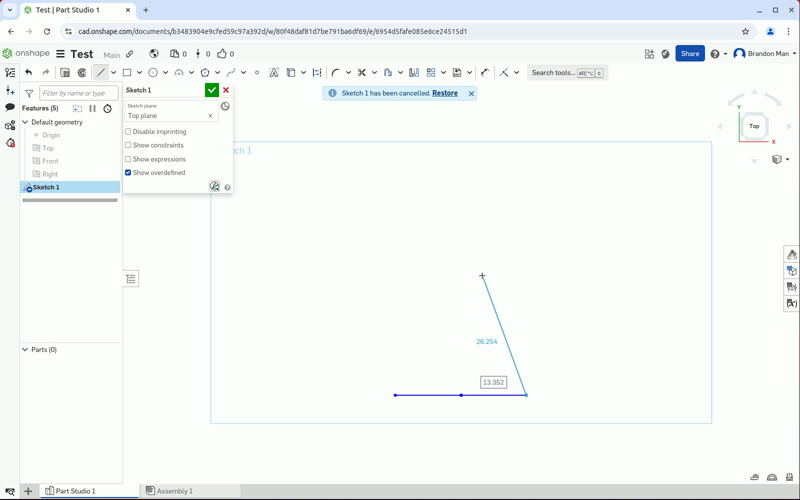
key(esc)
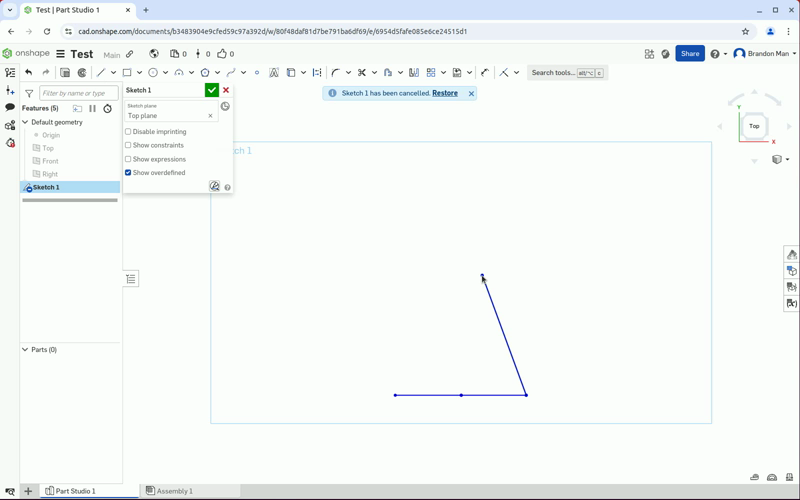
key(a)
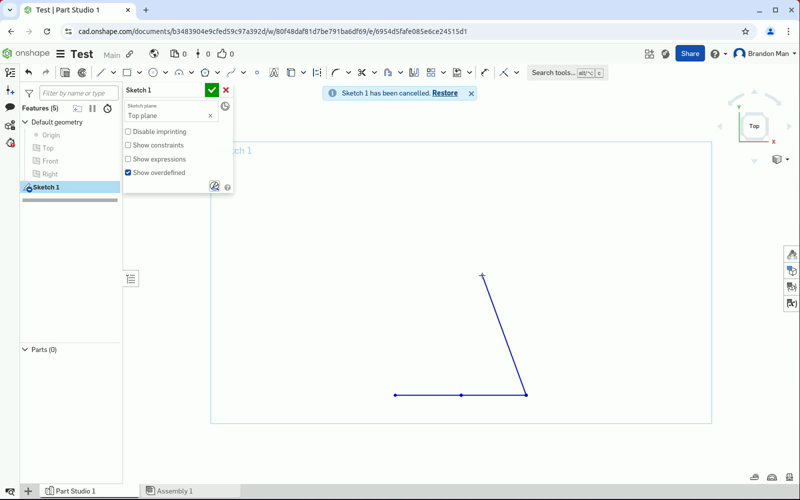
mouse_move(482, 275)
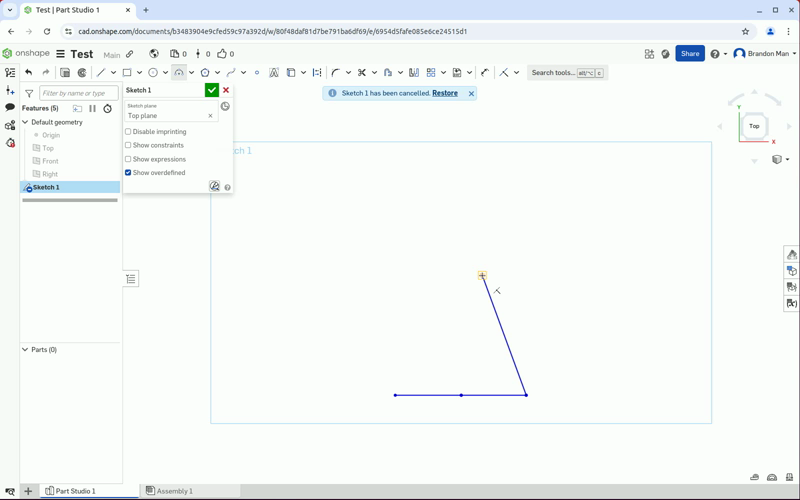
click(482, 275)
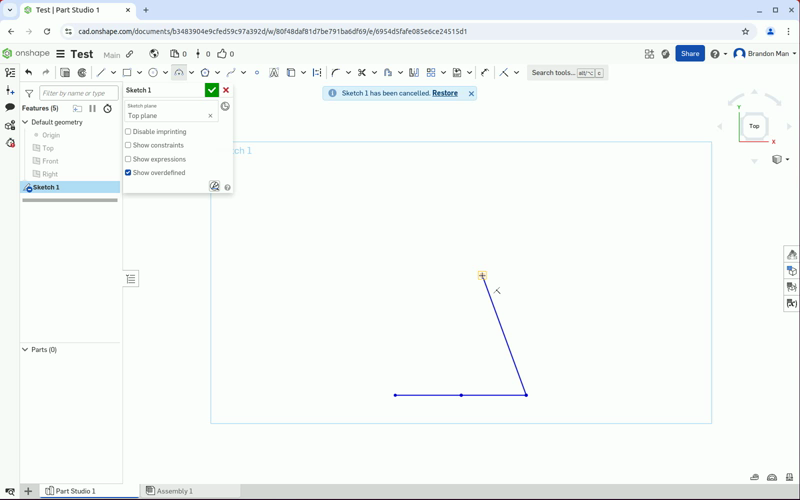
key_down(shift)
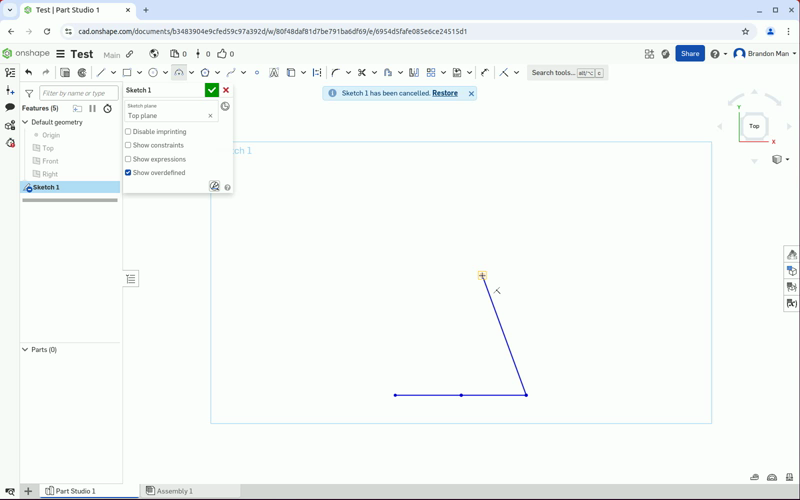
mouse_move(439, 275)
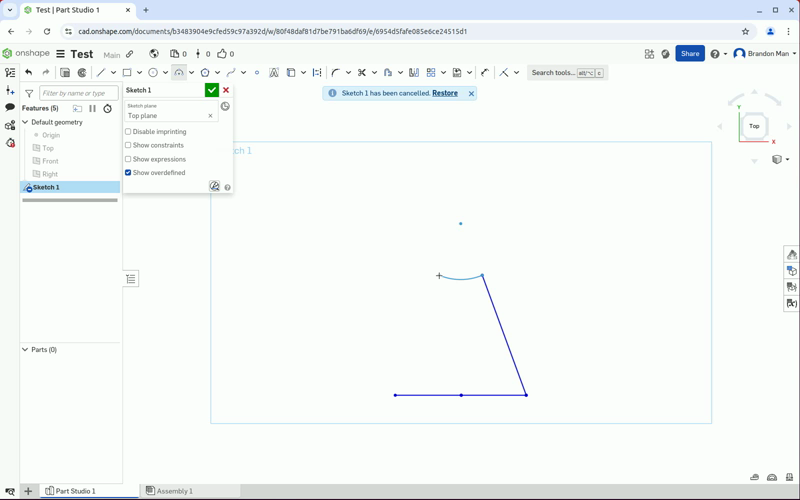
click(439, 275)
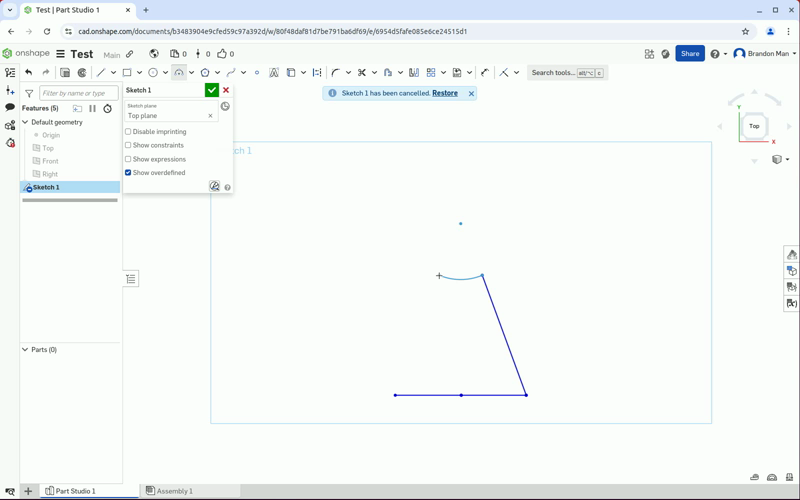
mouse_move(460, 305)
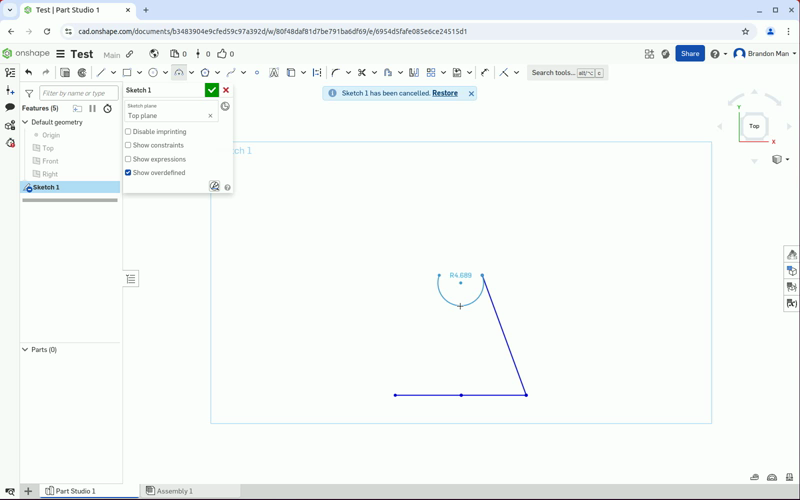
click(460, 305)
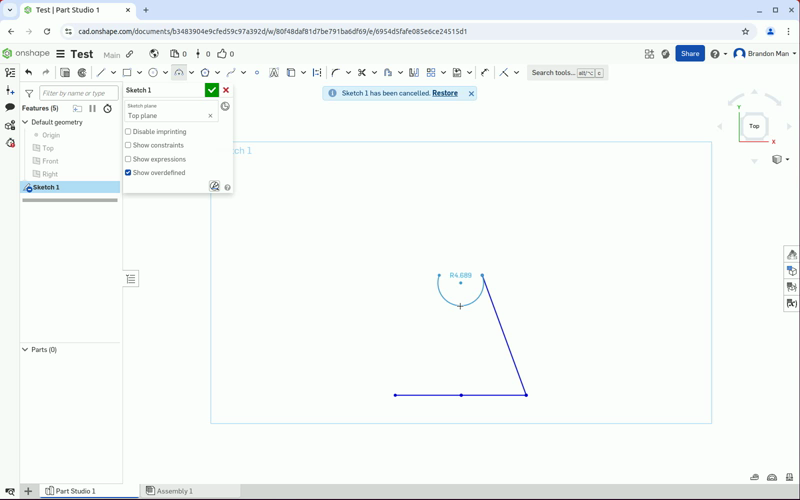
key_up(shift)
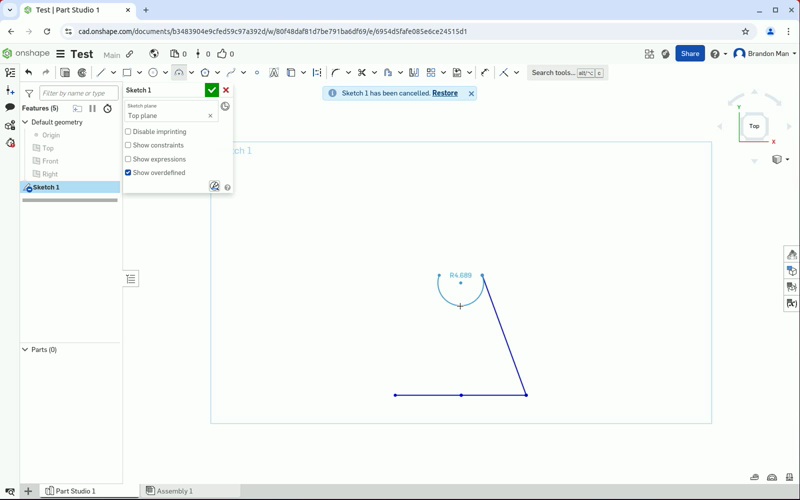
key(esc)
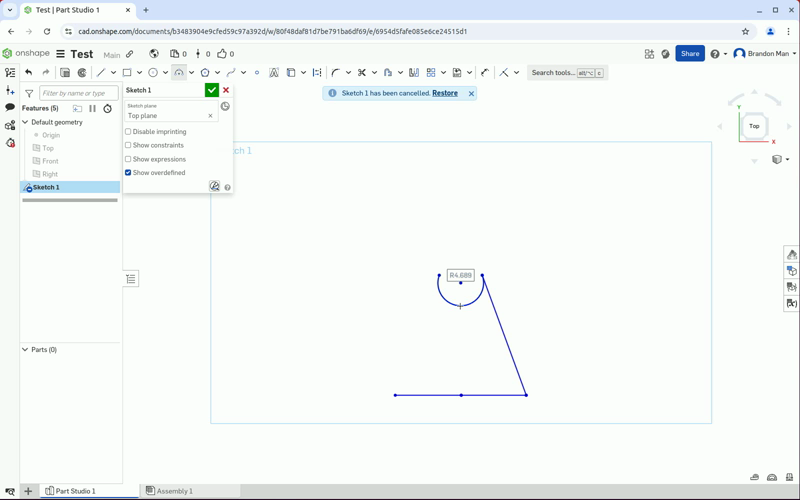
key(l)
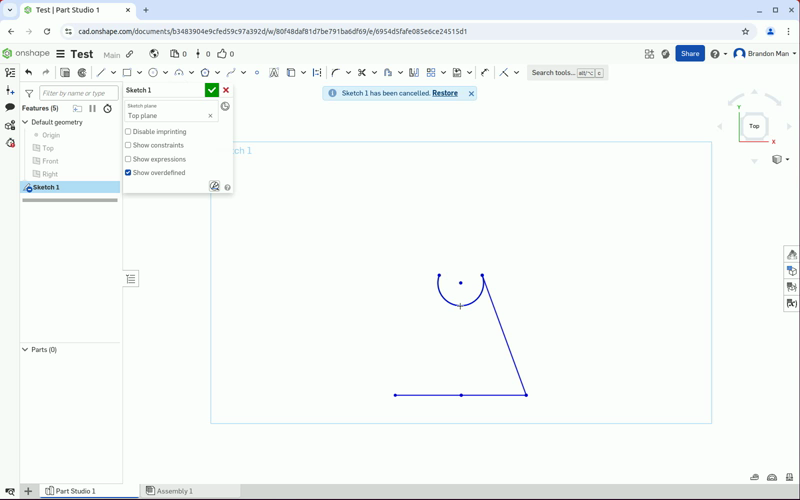
mouse_move(439, 275)
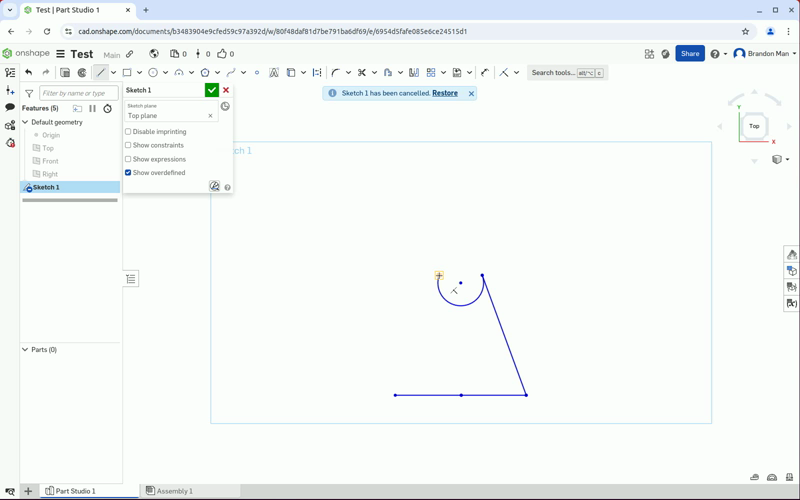
click(439, 275)
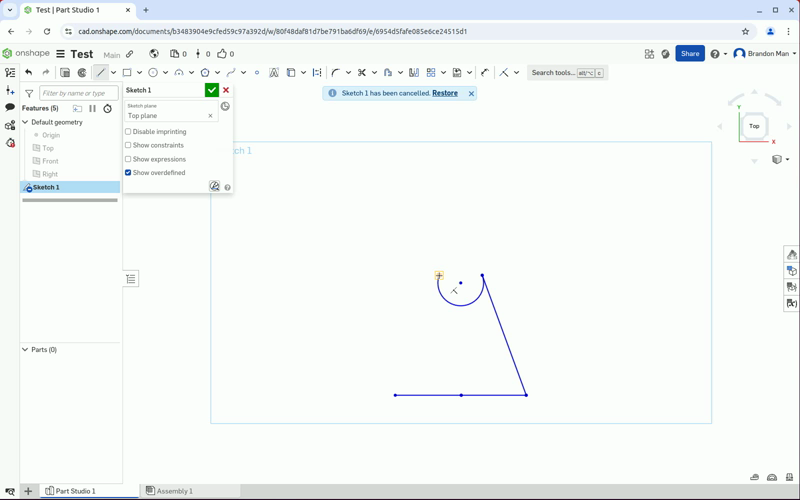
key_down(shift)
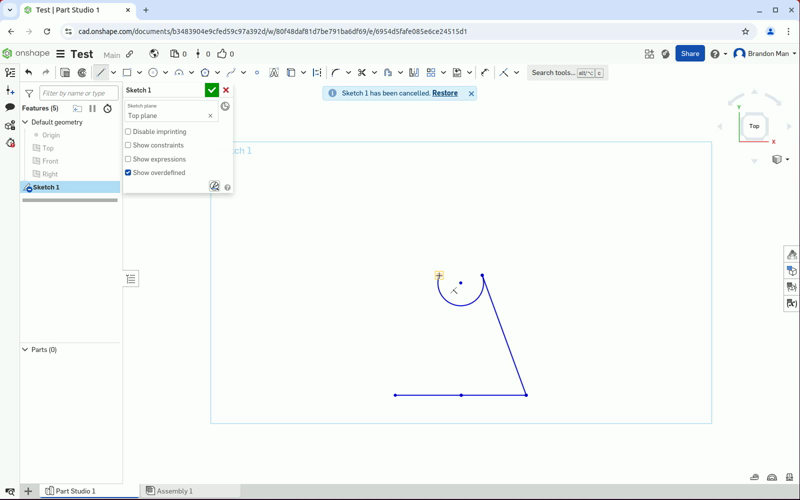
mouse_move(395, 395)
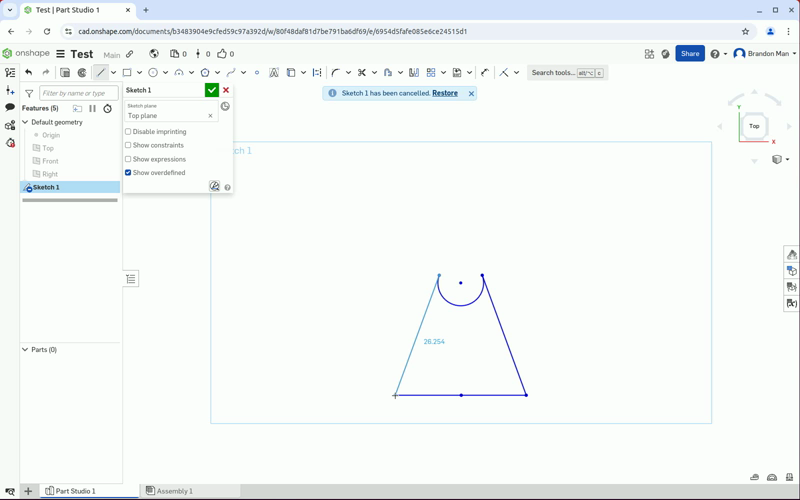
key_up(shift)
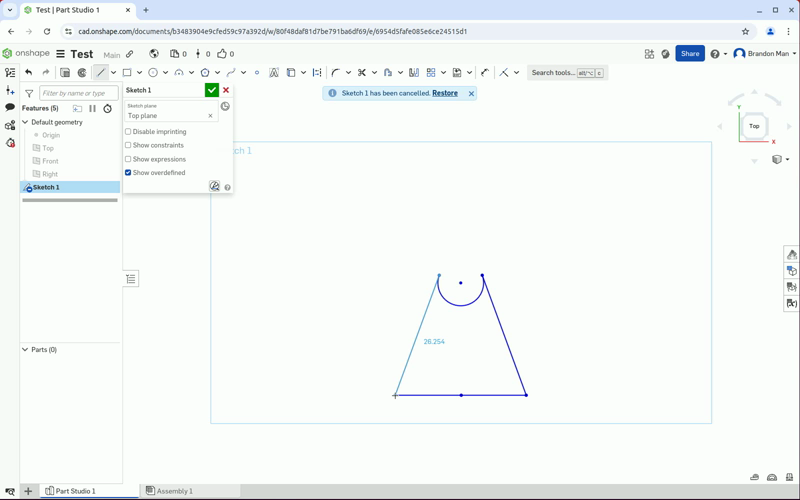
click(395, 395)
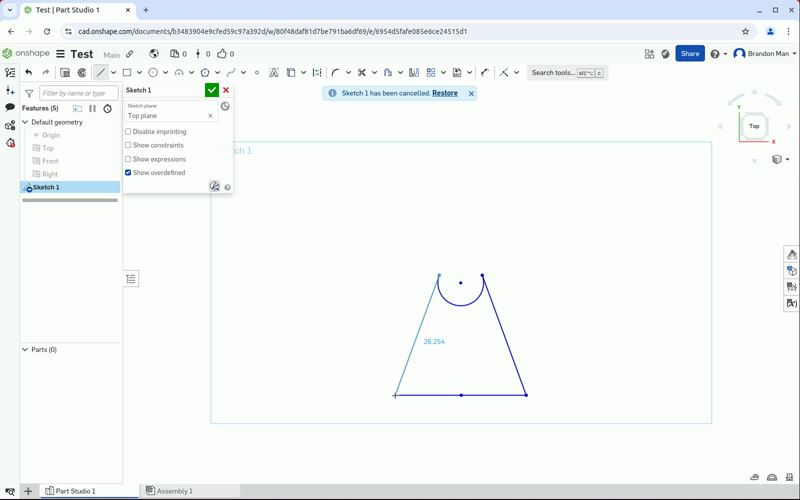
key(esc)
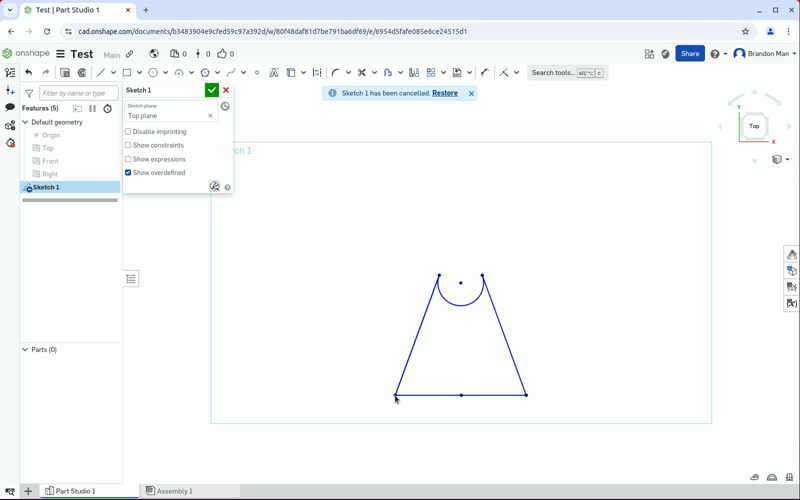
mouse_move(486, 380)
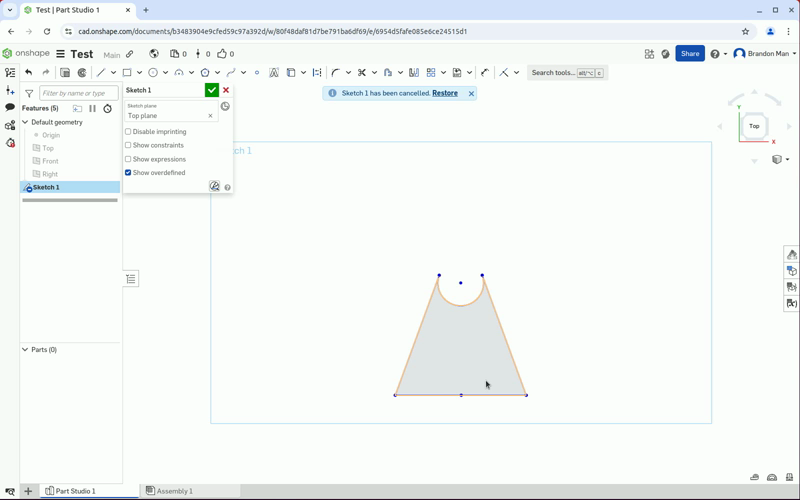
click(486, 380)
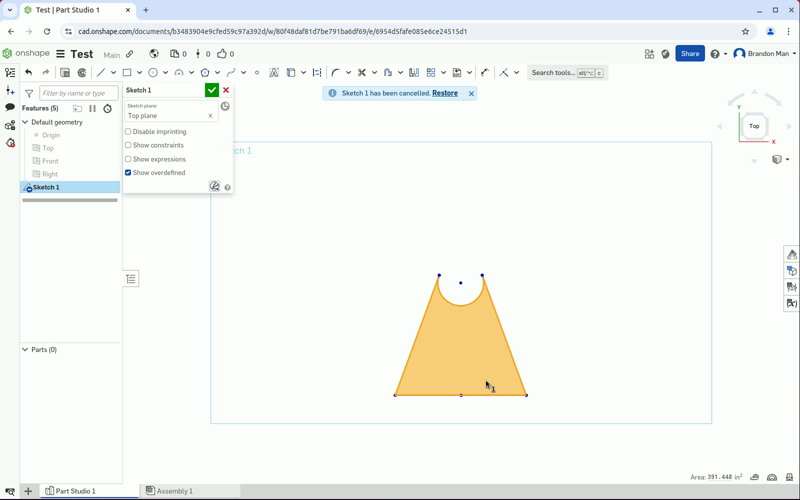
mouse_move(73, 352)
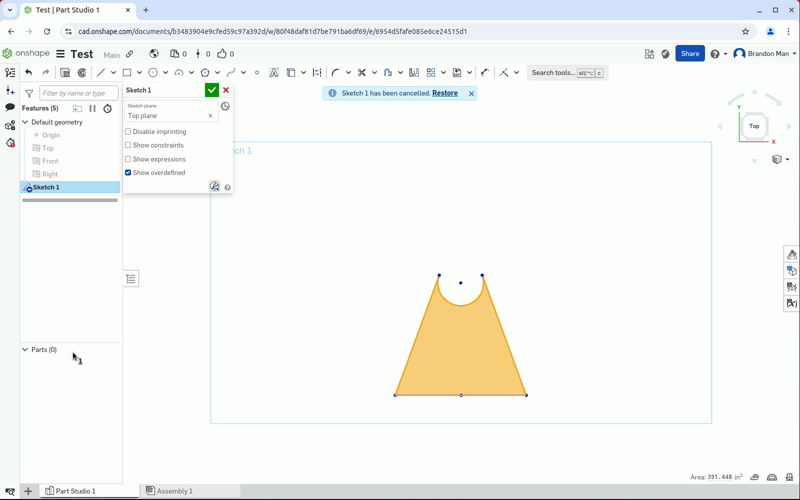
key(shift+y)
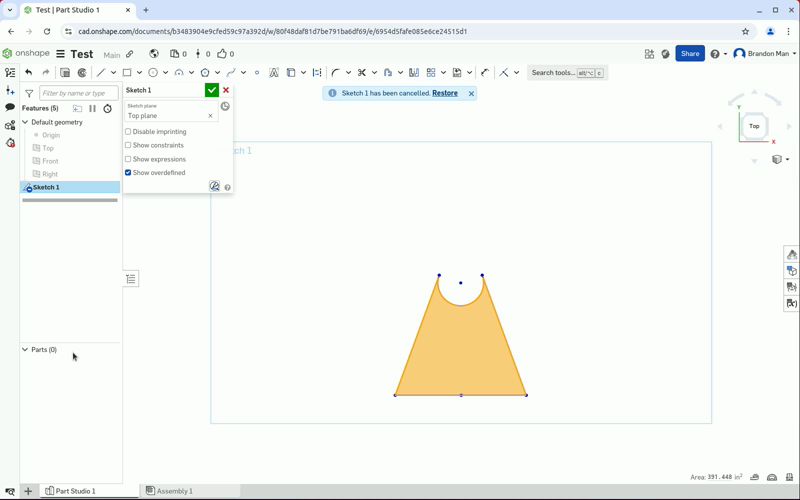
key(shift+e)
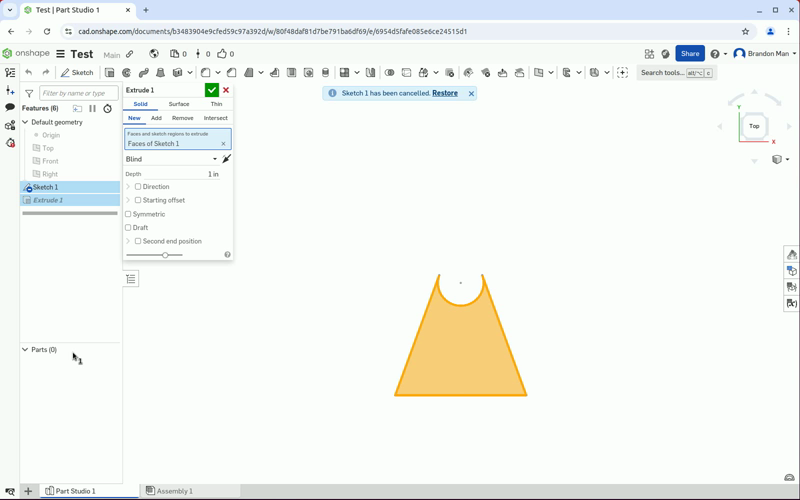
mouse_move(143, 106)
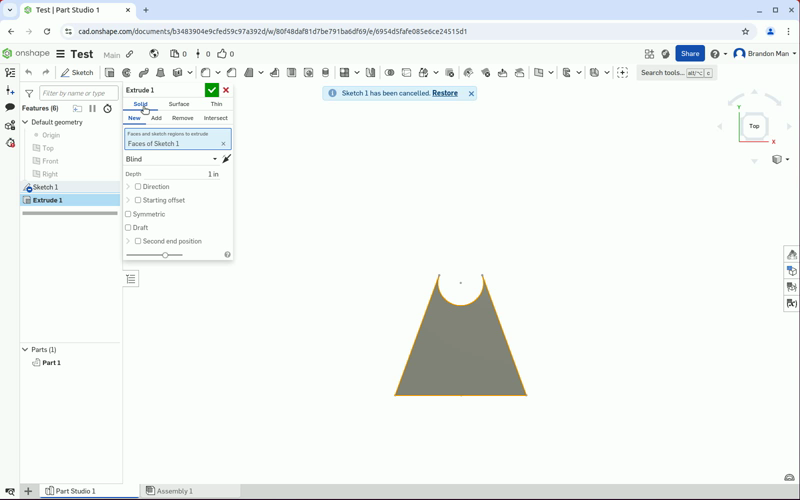
click(143, 106)
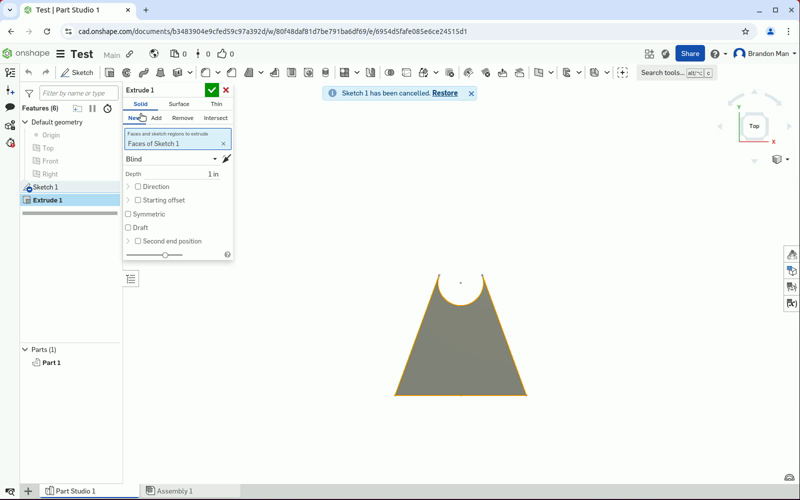
mouse_move(137, 120)
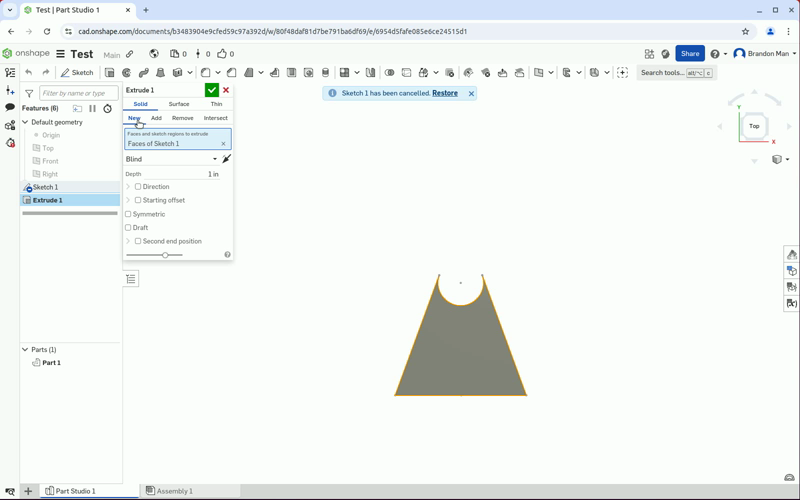
click(137, 120)
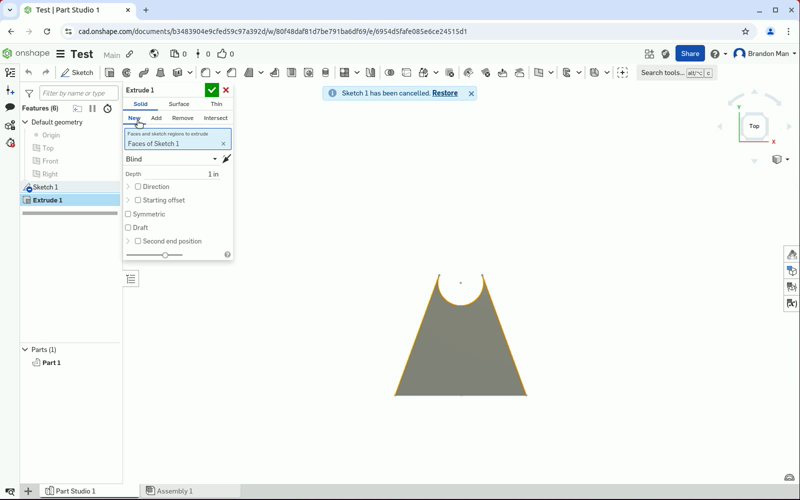
key(tab, 4)
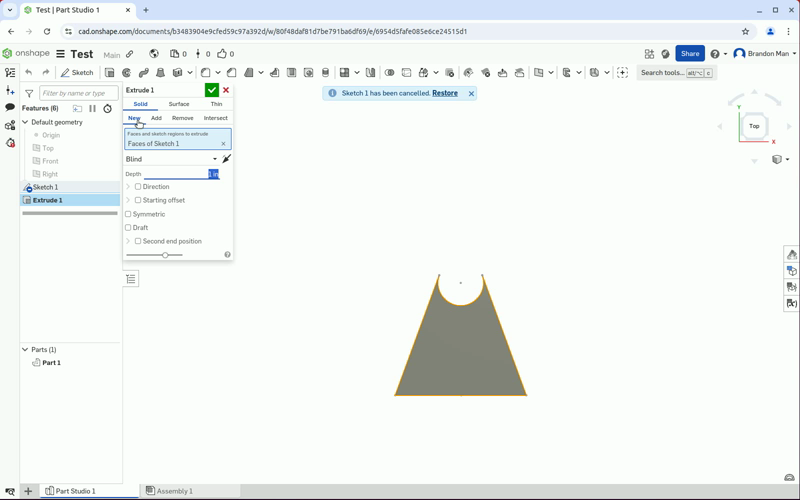
text(1.926)
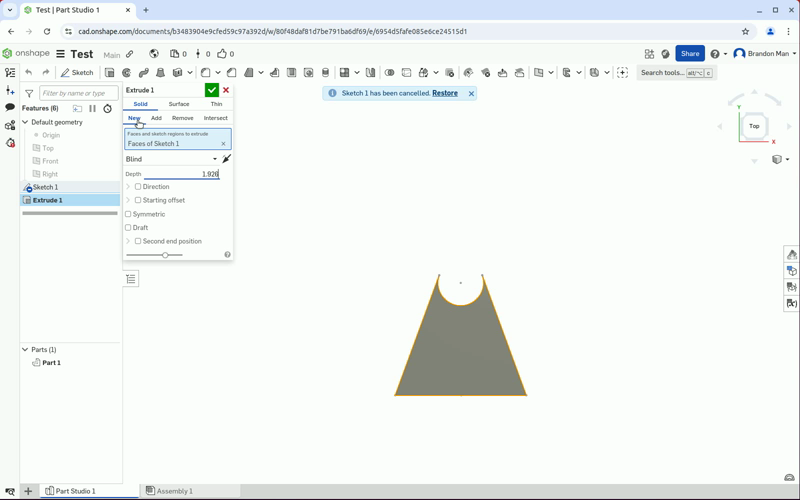
key(enter)
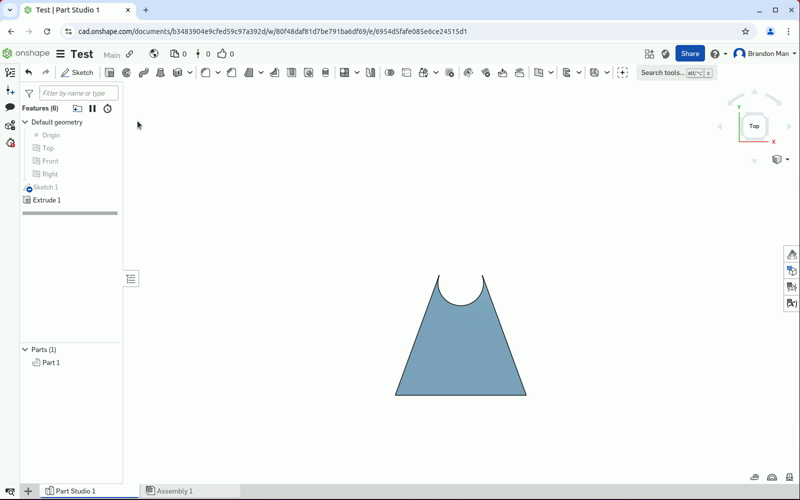
key(shift+h)
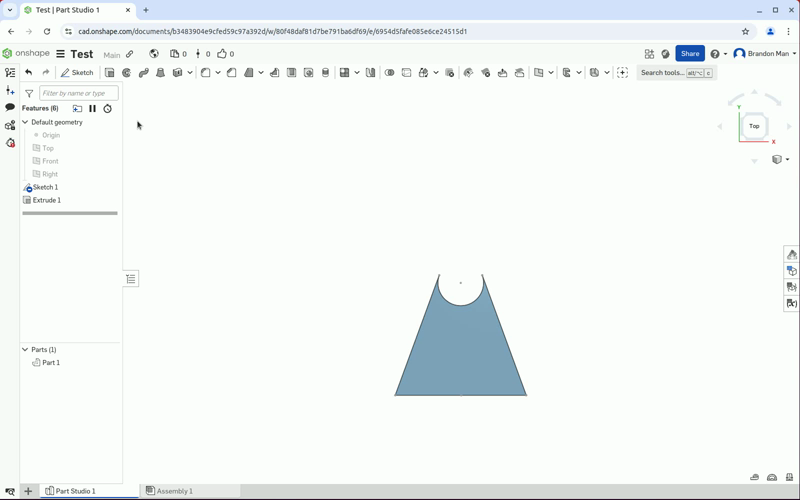
key(shift+h)
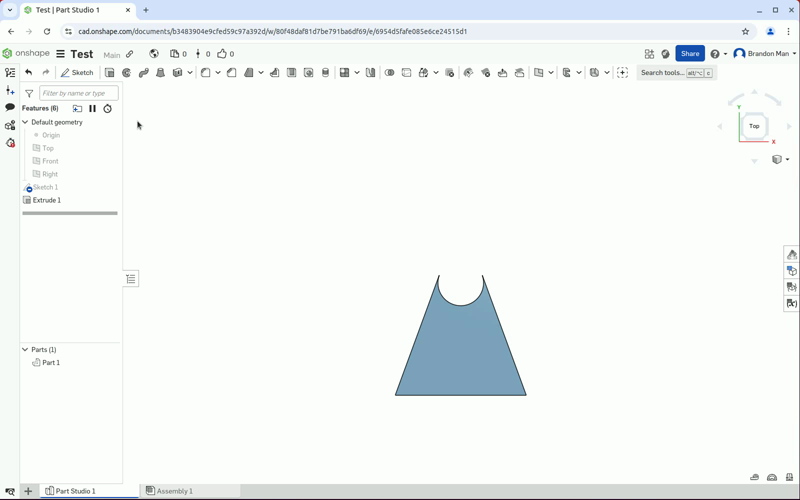
mouse_move(73, 189)
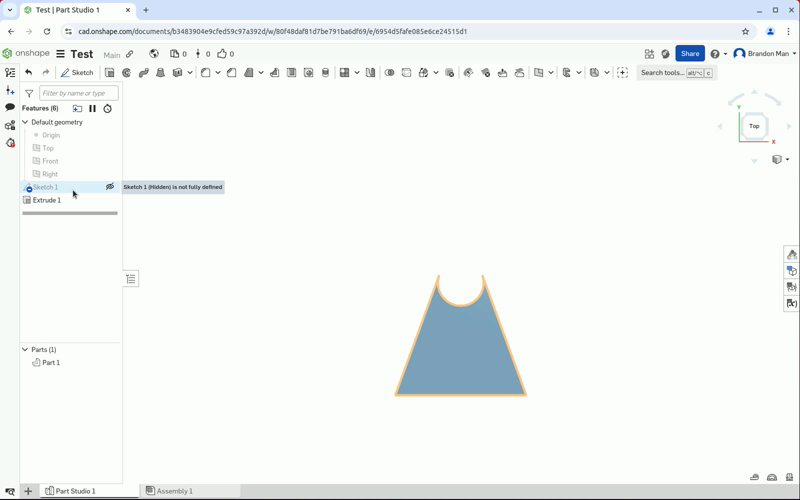
click(73, 189)
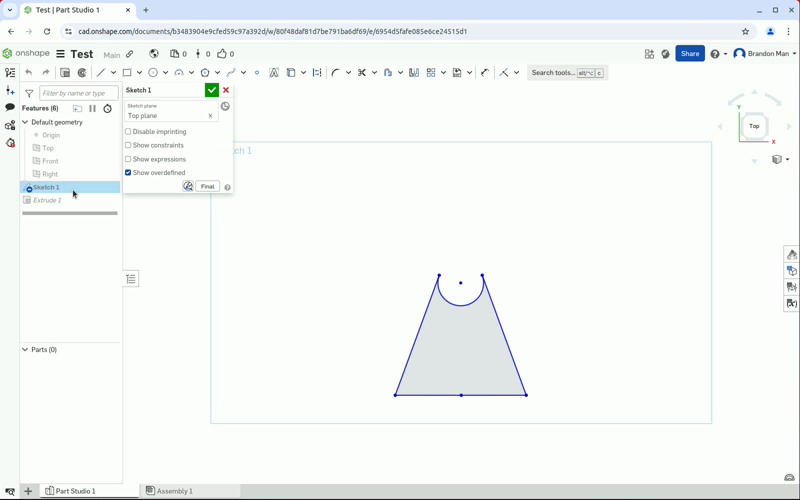
mouse_move(229, 92)
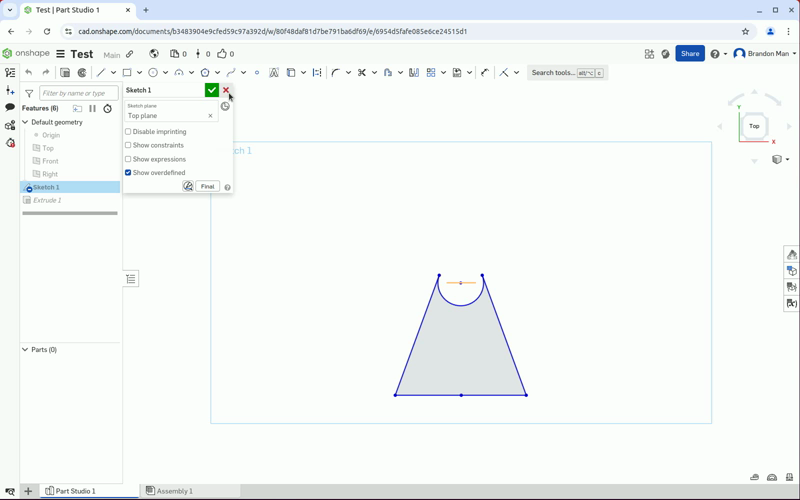
click(229, 92)
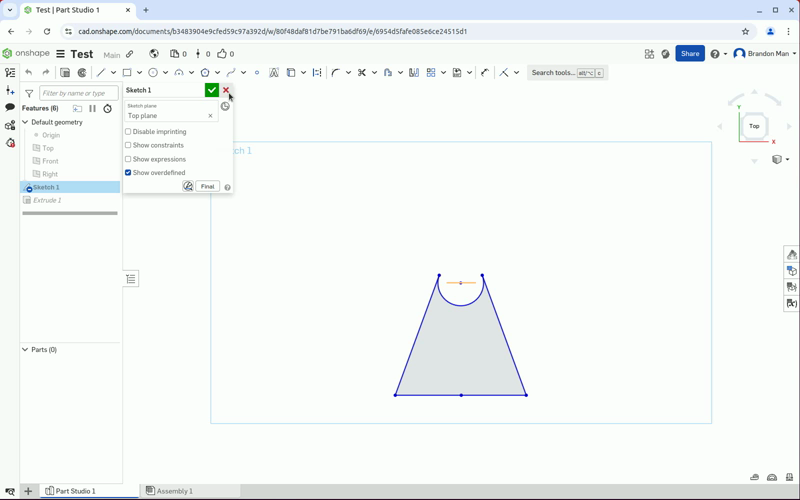
key(shift+s)
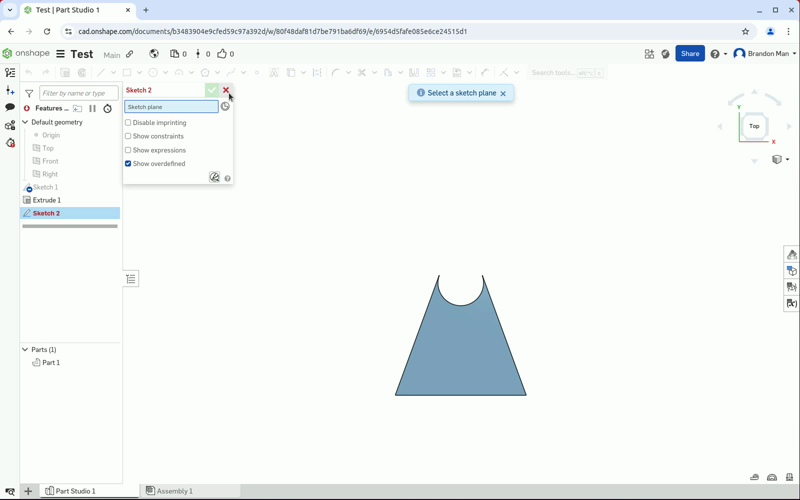
mouse_move(73, 150)
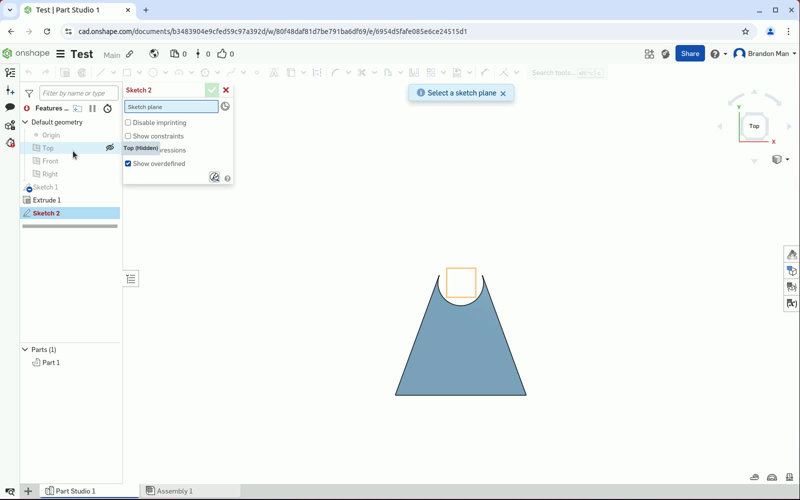
click(73, 150)
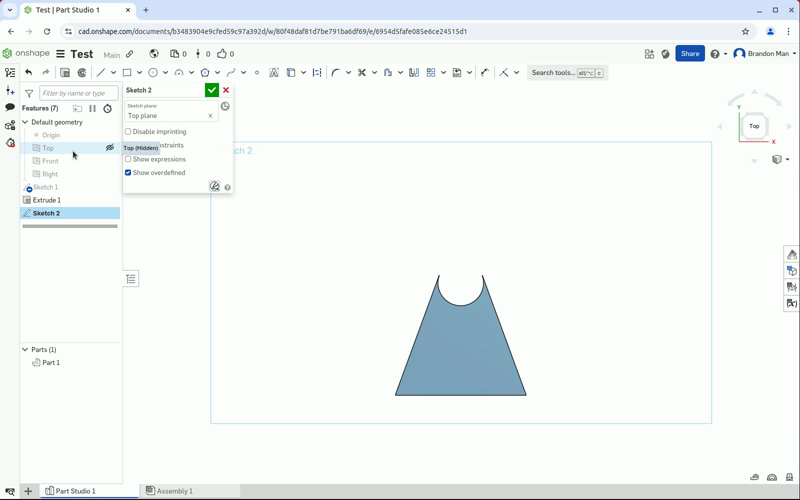
mouse_move(73, 352)
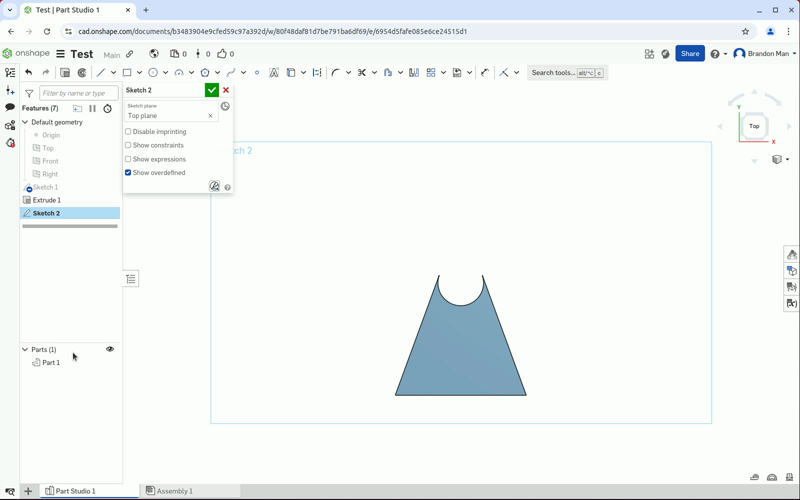
key(y)
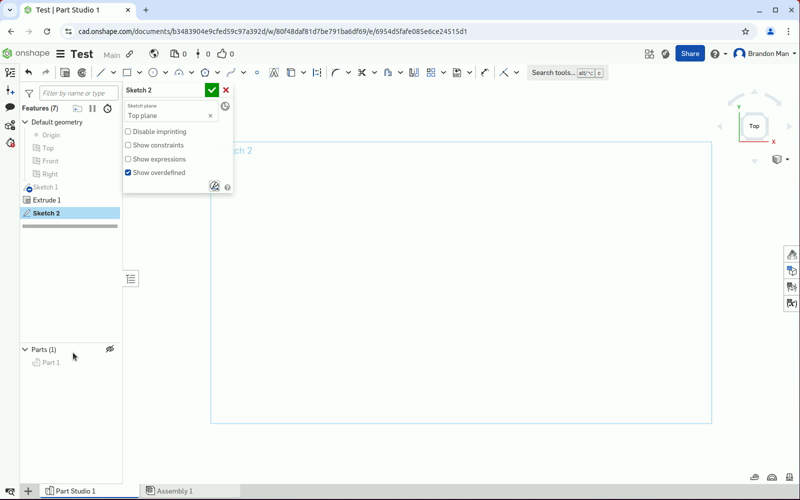
key(c)
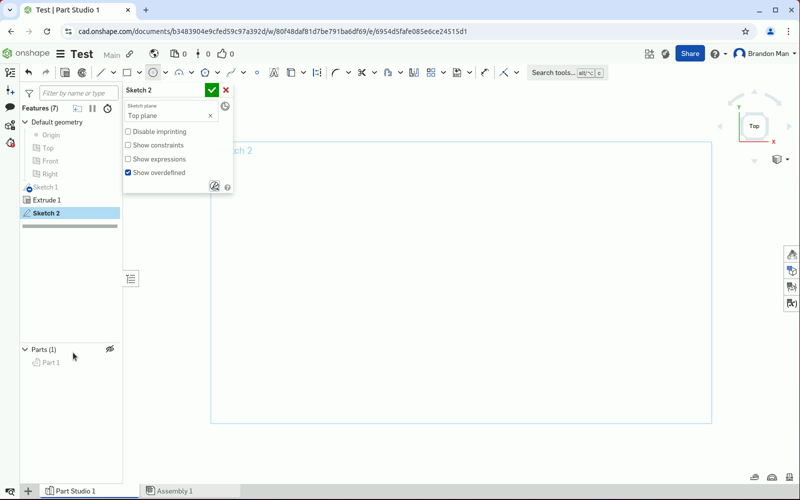
key_down(shift)
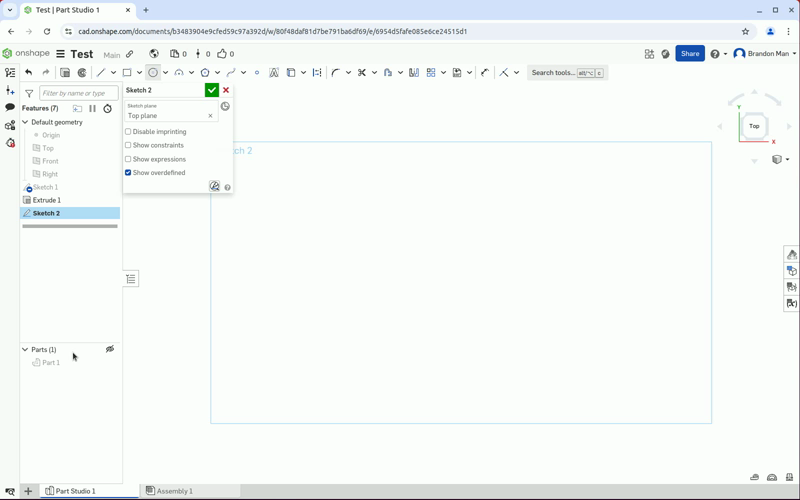
mouse_move(461, 282)
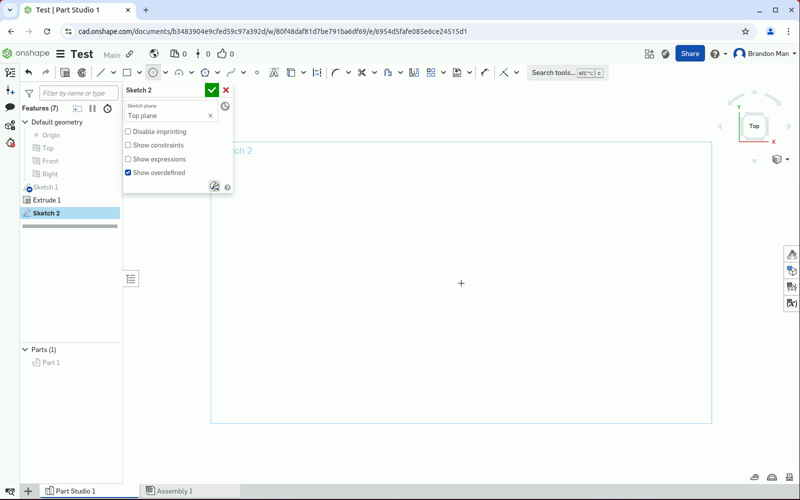
click(461, 282)
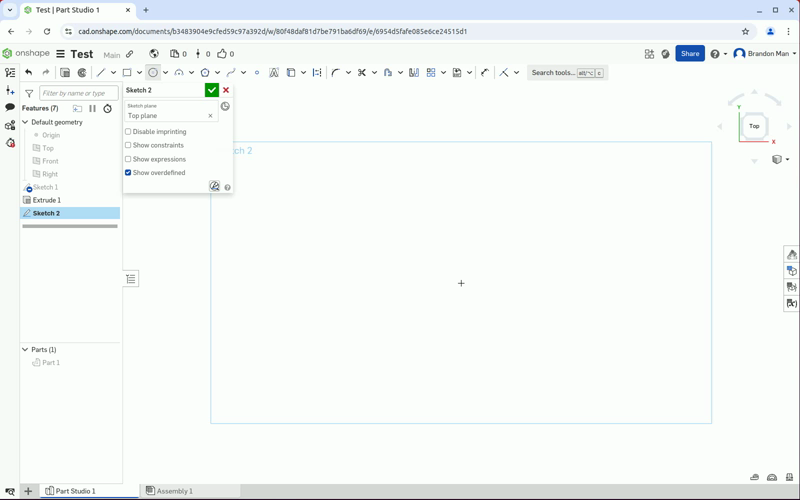
key_up(shift)
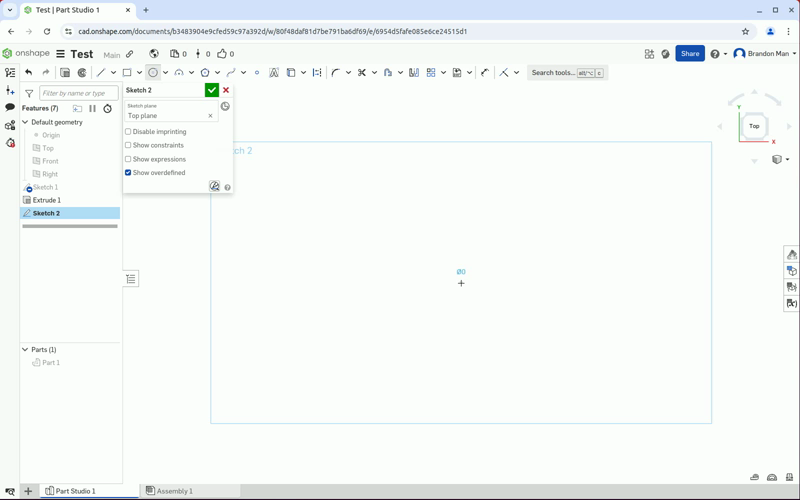
mouse_move(485, 282)
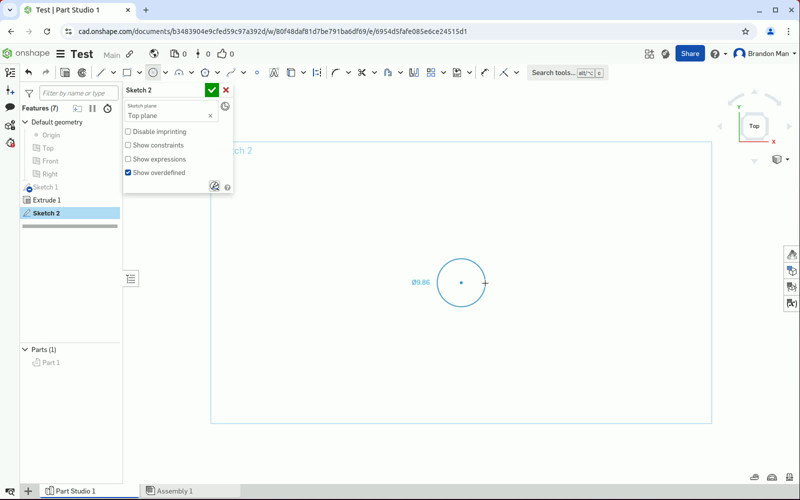
click(485, 282)
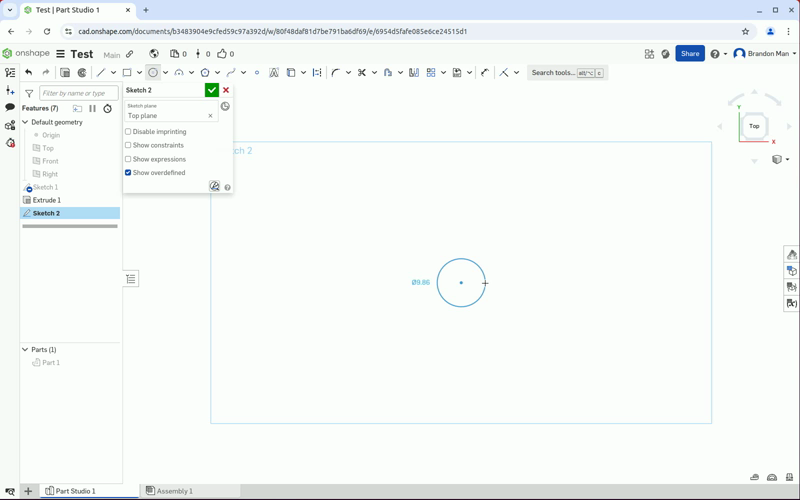
key(esc)
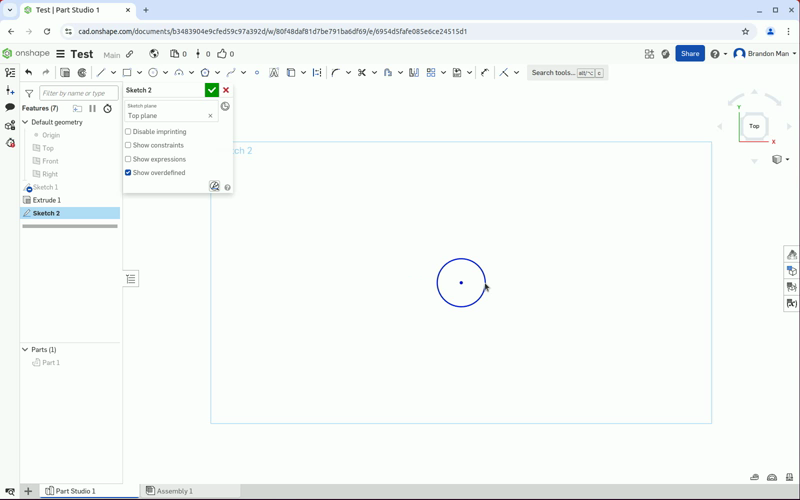
key(c)
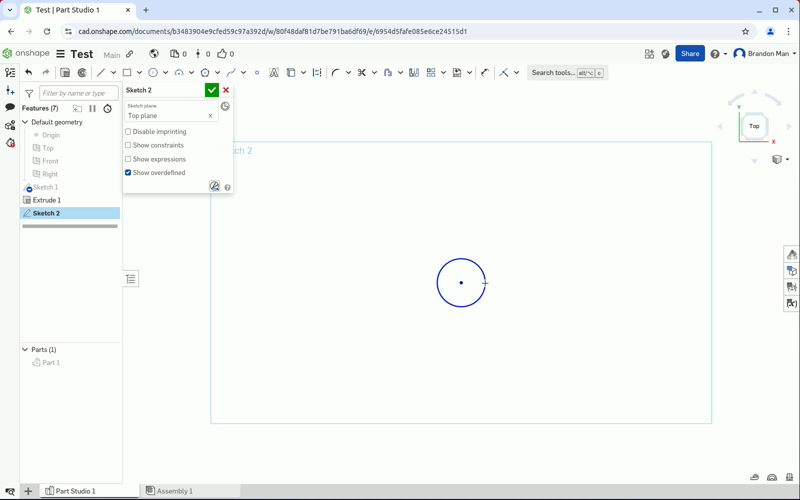
key_down(shift)
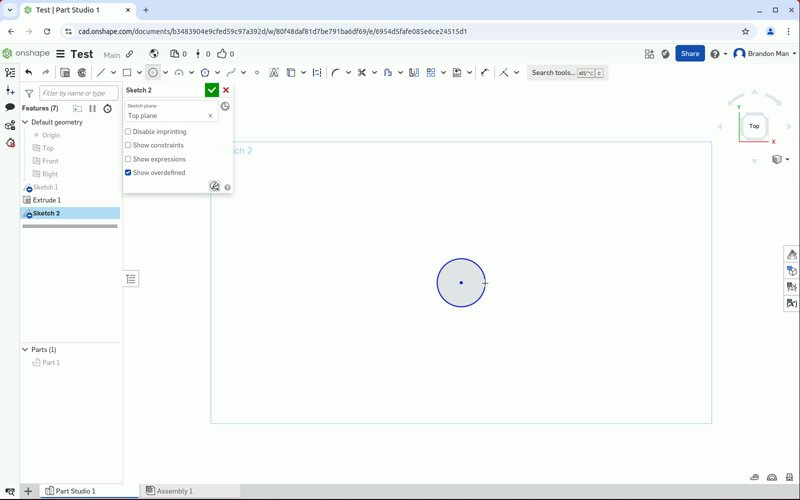
mouse_move(461, 282)
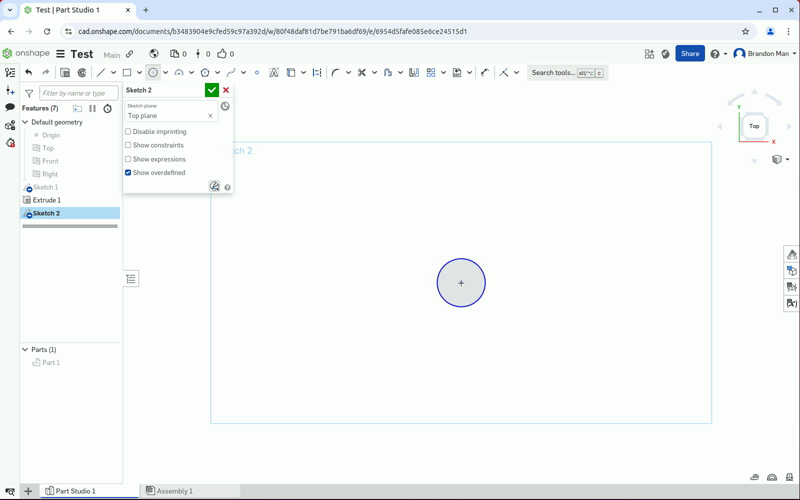
click(461, 282)
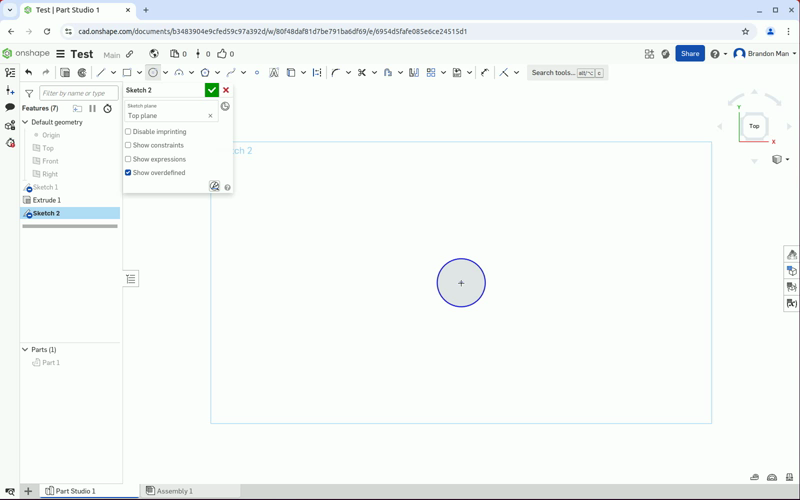
key_up(shift)
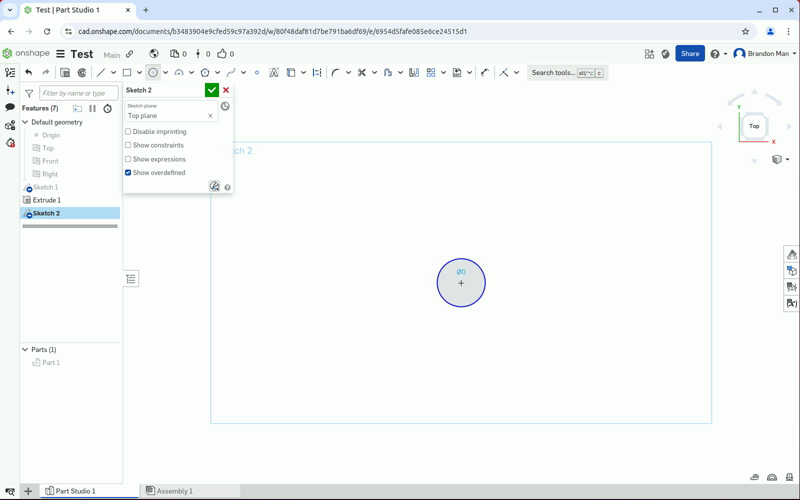
mouse_move(473, 282)
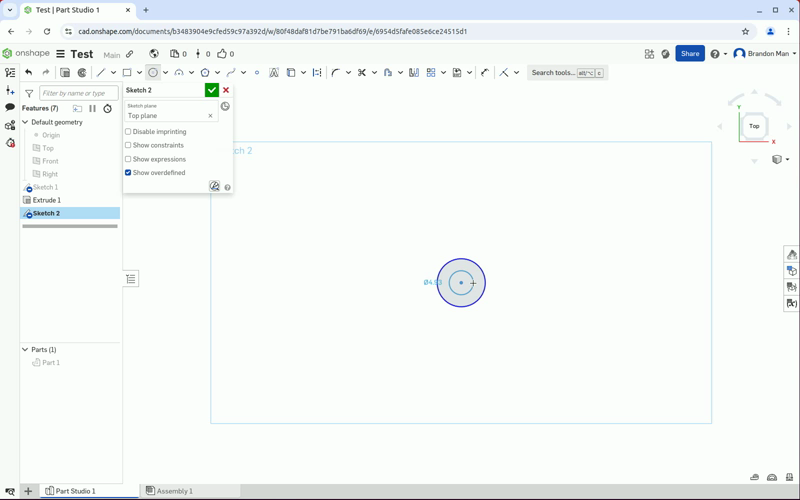
click(473, 282)
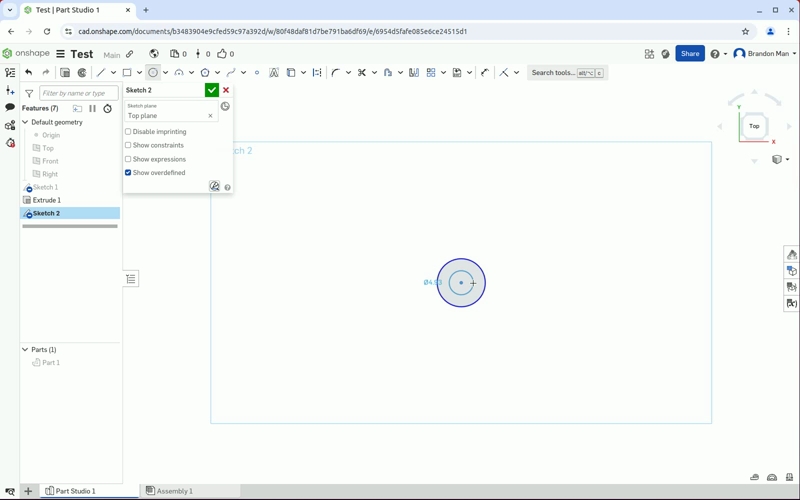
key(esc)
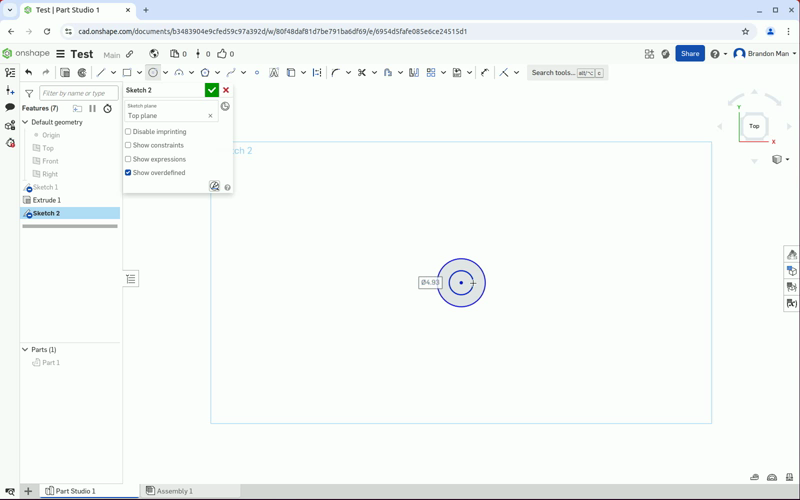
mouse_move(445, 282)
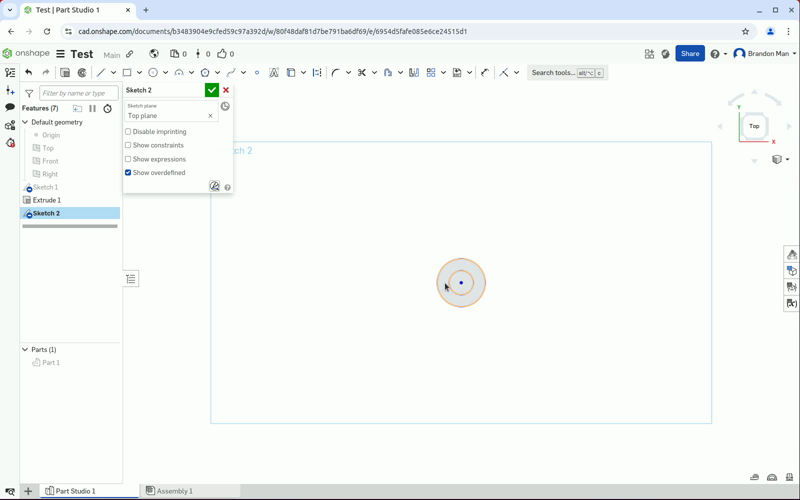
scroll(6)
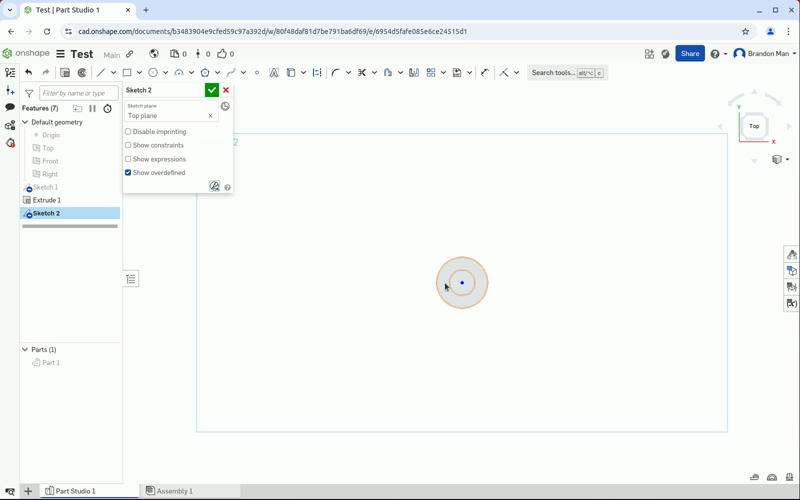
scroll(6)
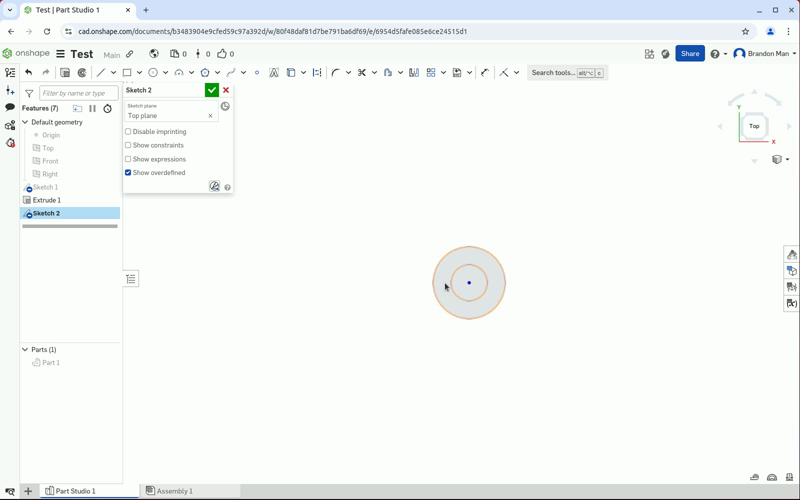
scroll(6)
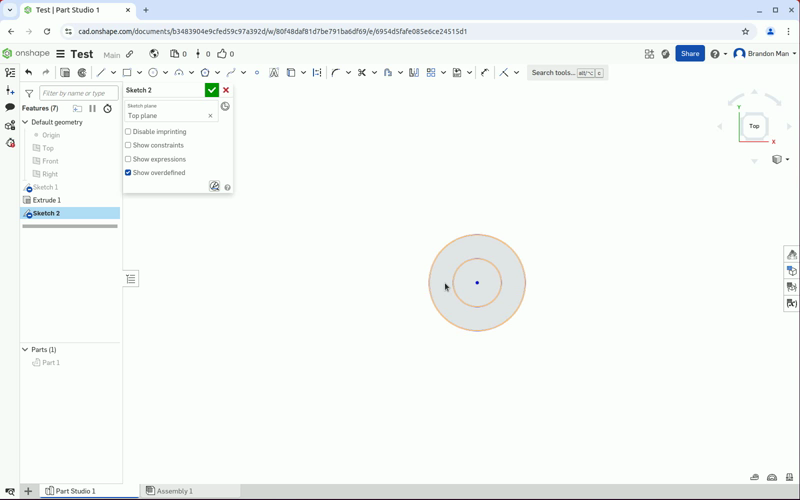
scroll(6)
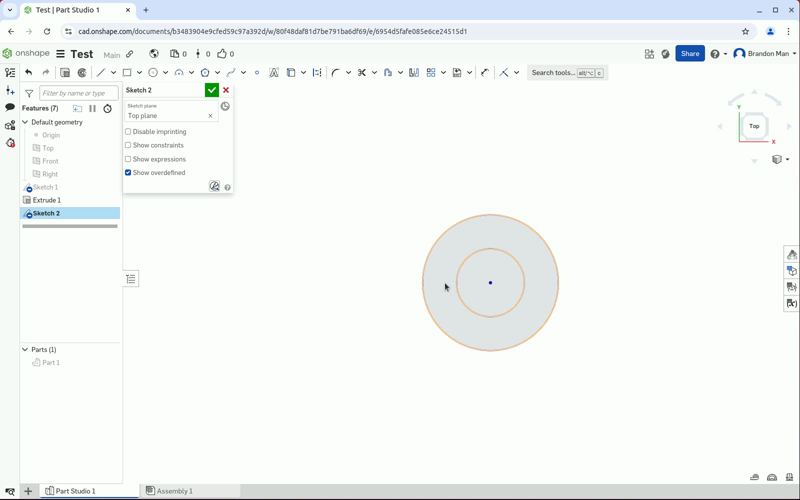
scroll(6)
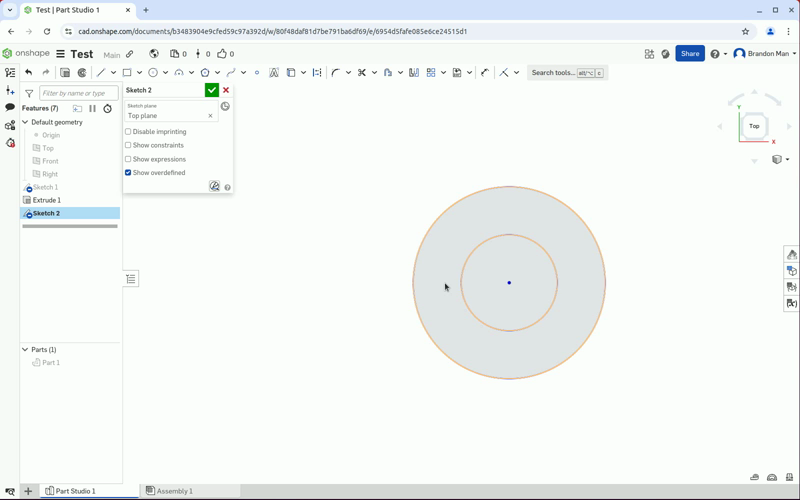
scroll(6)
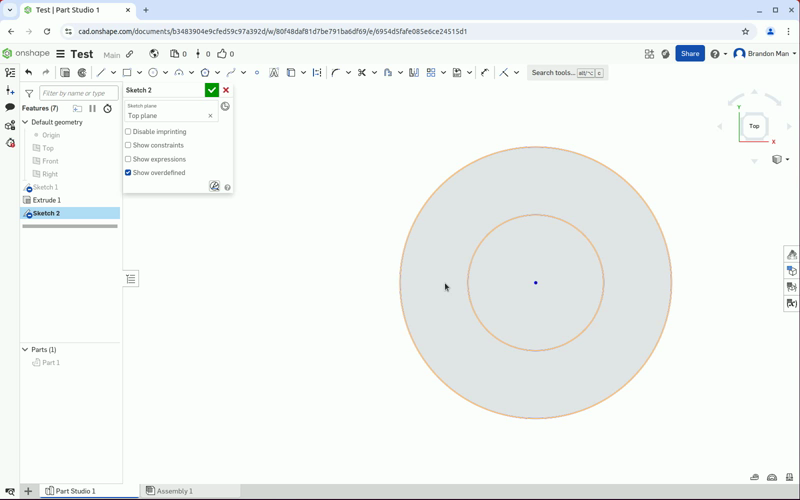
scroll(6)
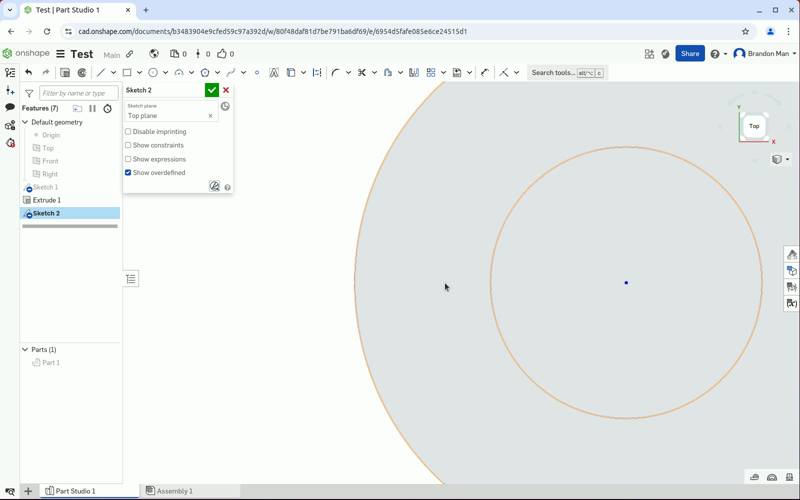
click(445, 282)
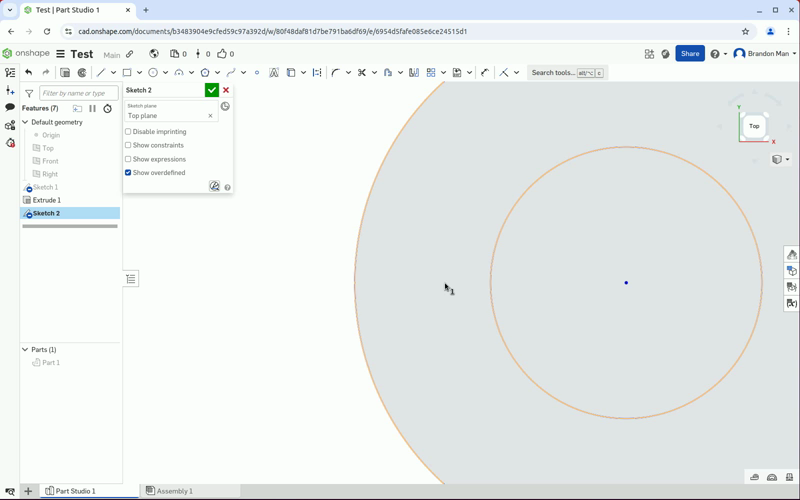
scroll(-6)
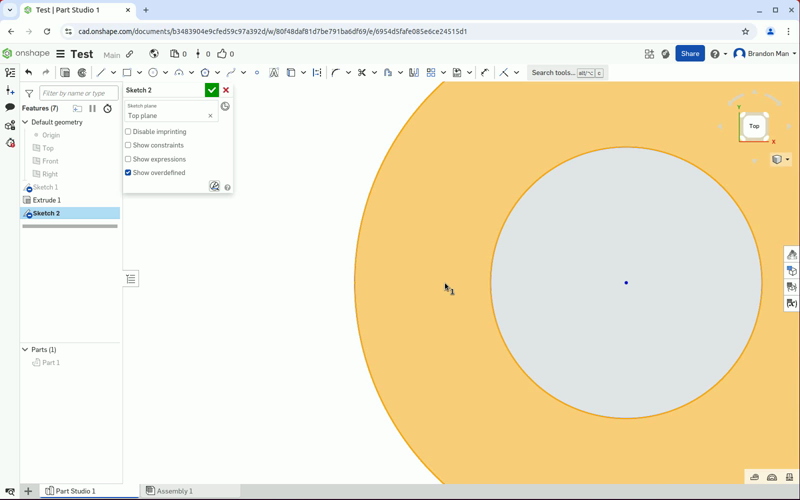
scroll(-6)
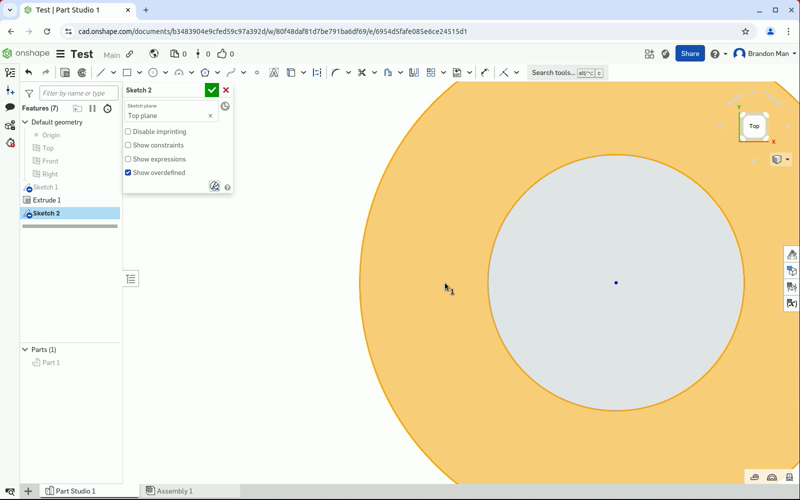
scroll(-6)
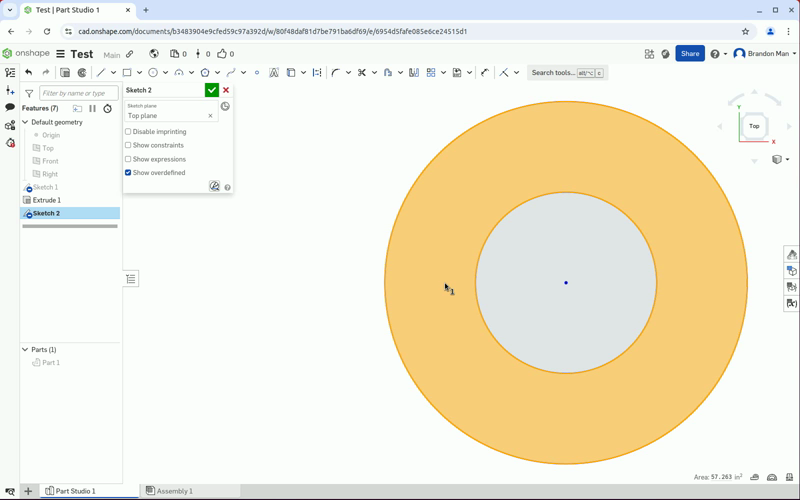
scroll(-6)
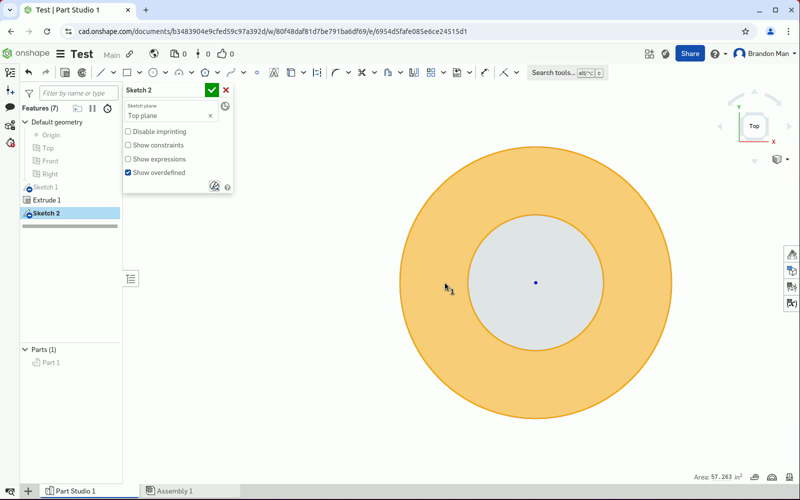
scroll(-6)
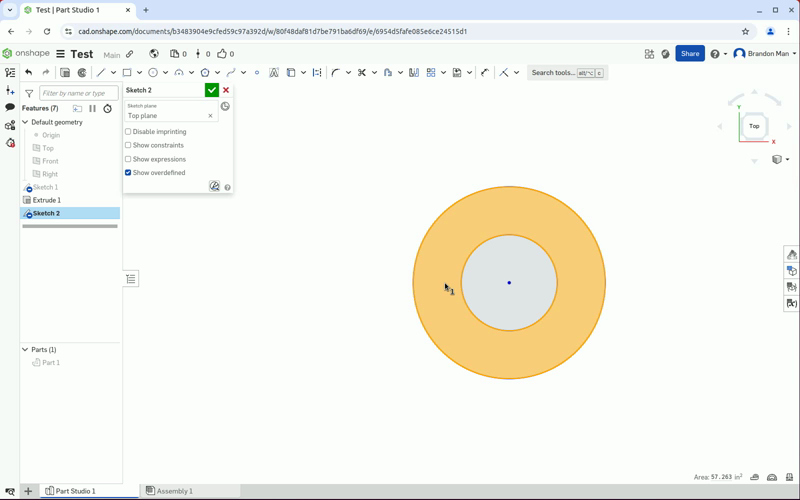
scroll(-6)
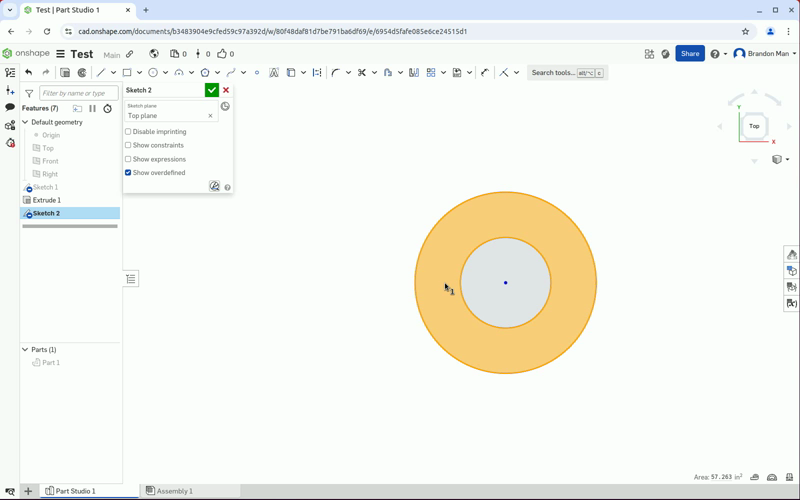
scroll(-6)
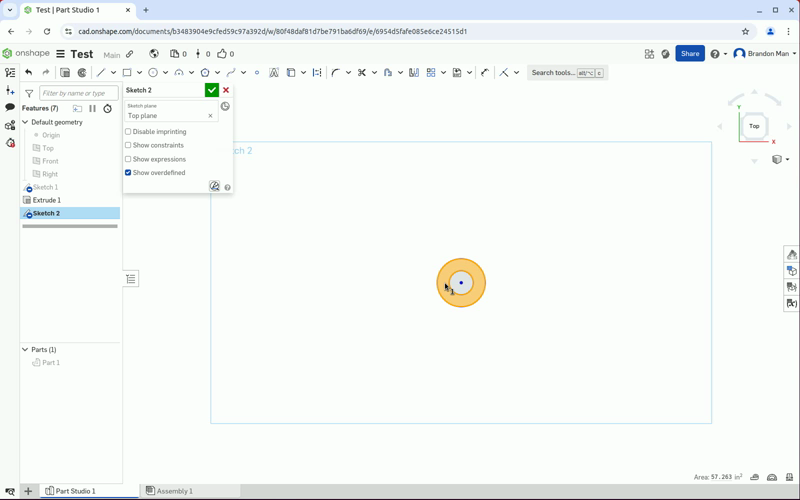
mouse_move(73, 352)
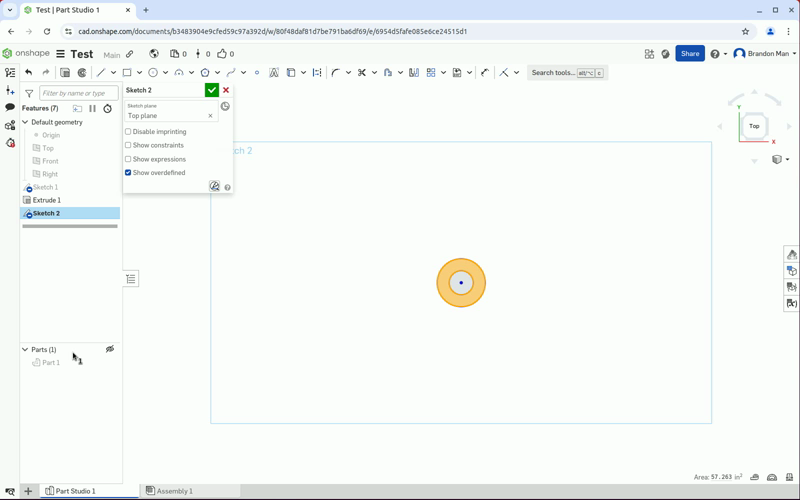
key(shift+y)
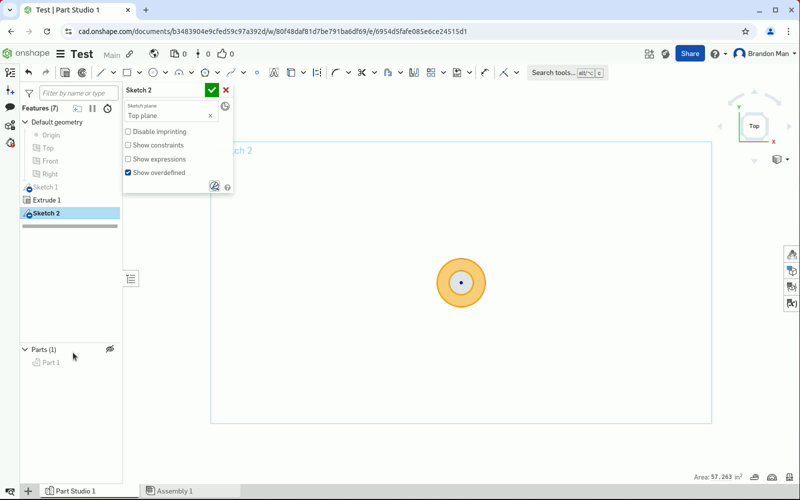
key(shift+e)
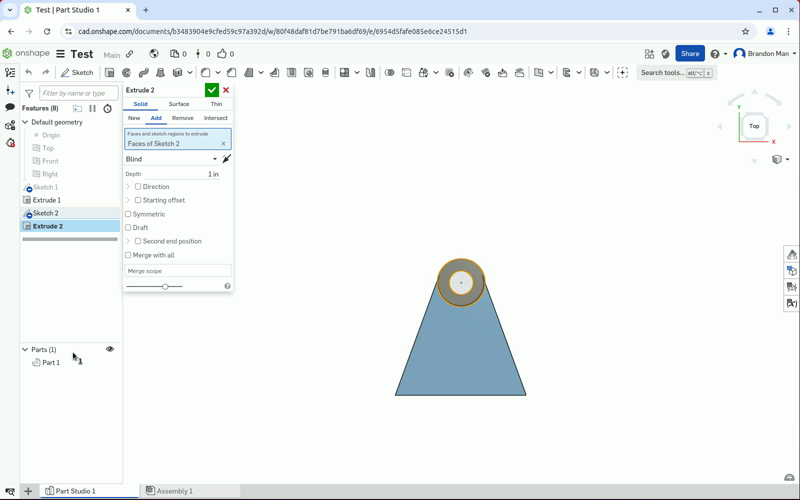
mouse_move(143, 106)
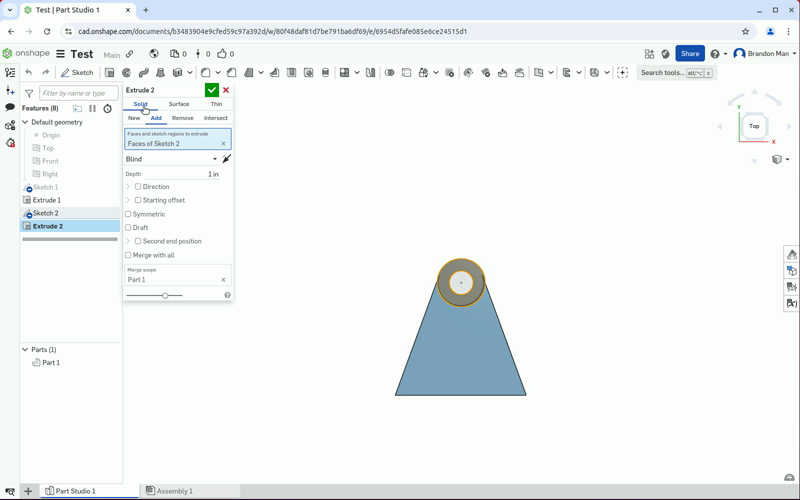
click(143, 106)
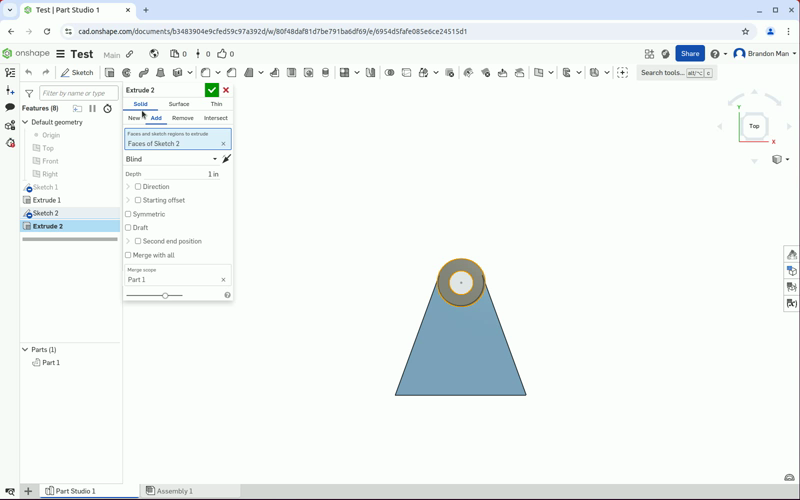
mouse_move(137, 120)
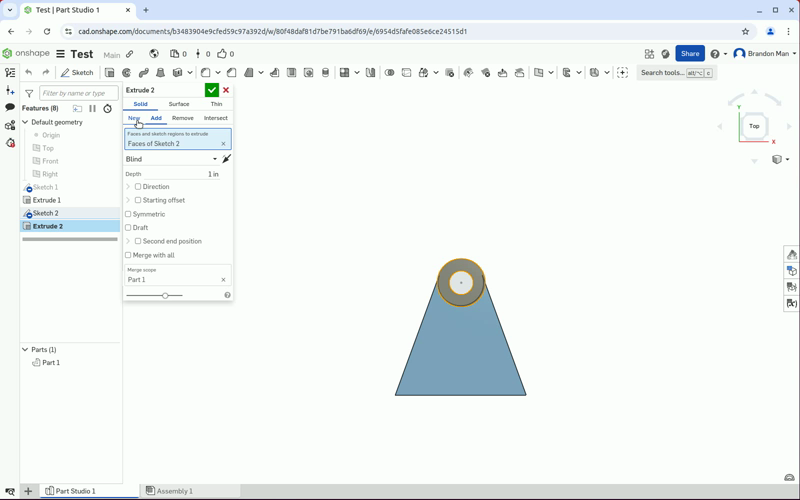
click(137, 120)
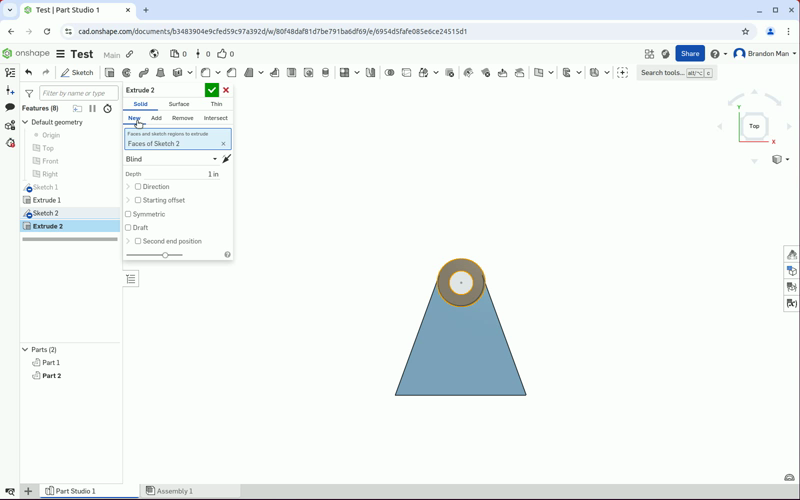
key(tab, 4)
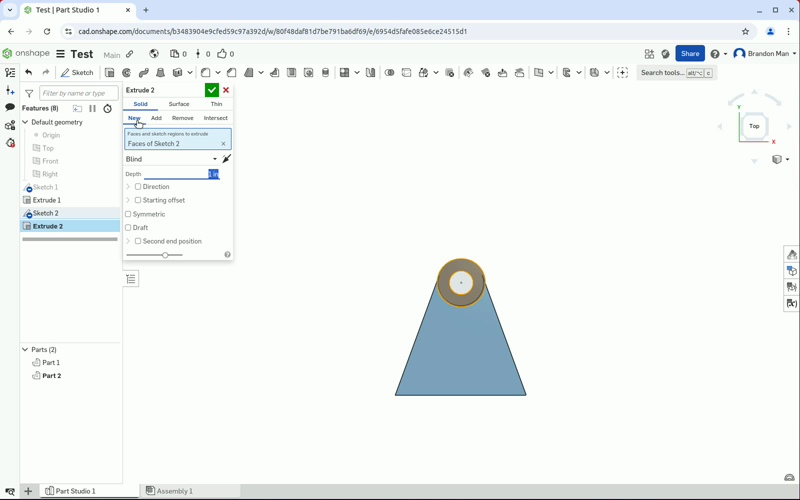
text(1.926)
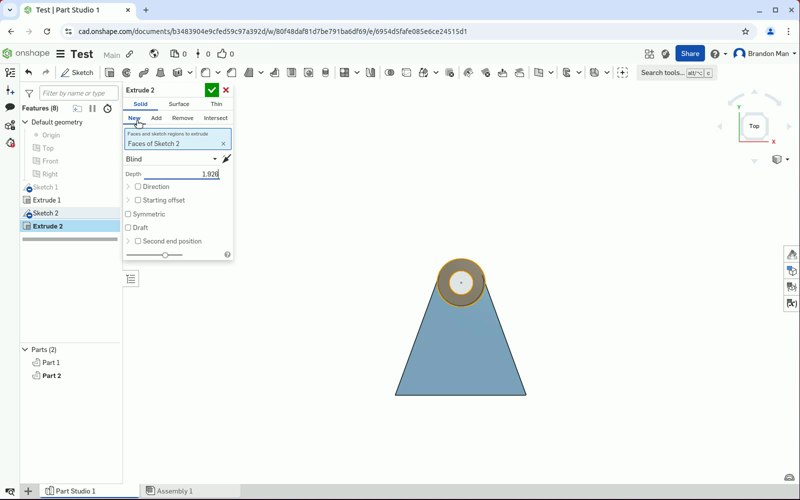
key(enter)
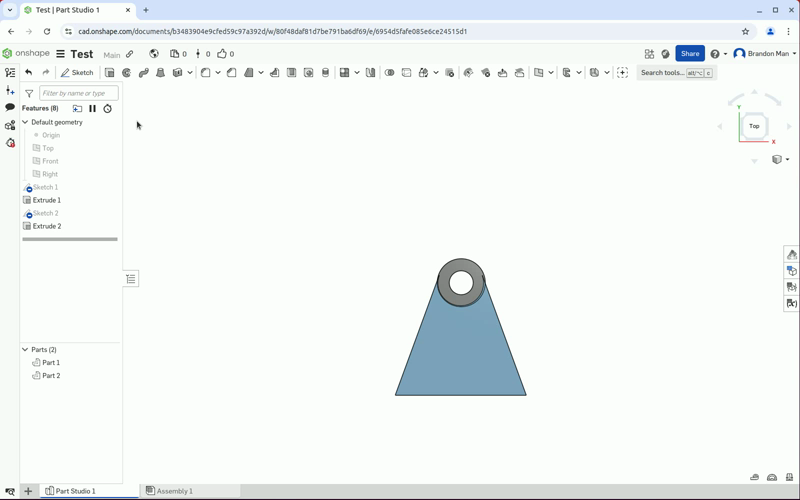
key(shift+h)
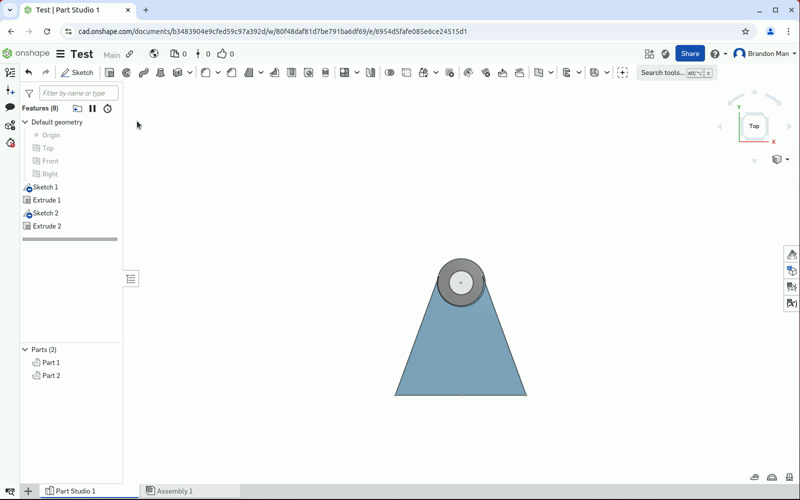
key(shift+h)
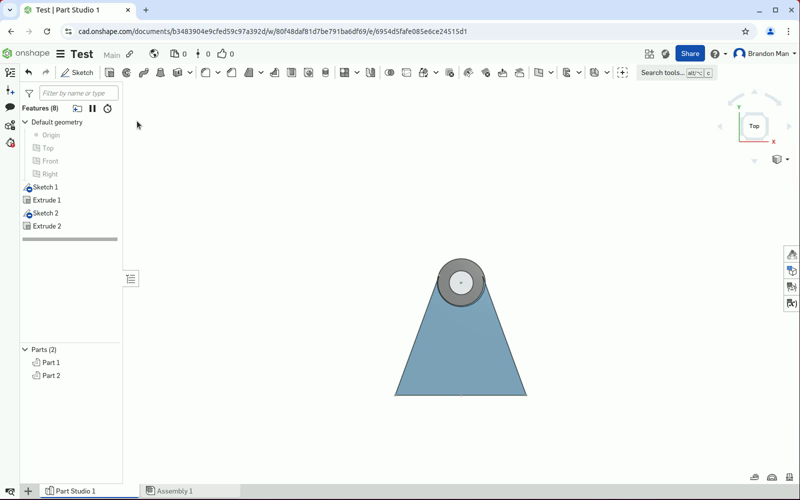
key(shift+7)
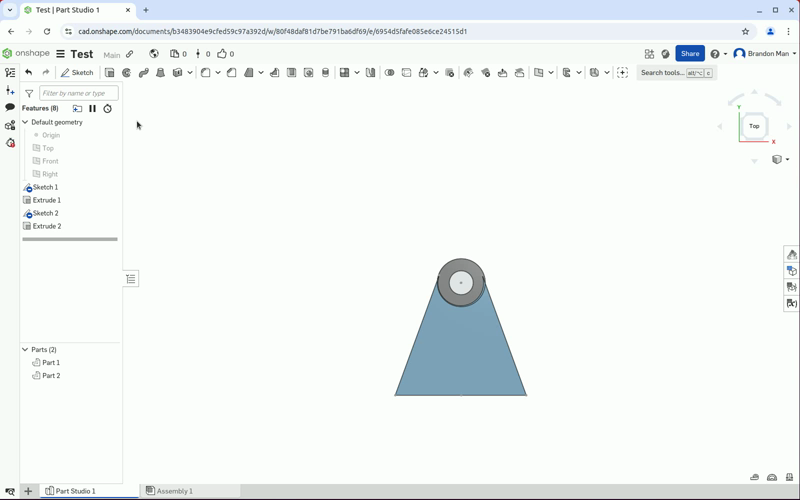
key(up, 3)
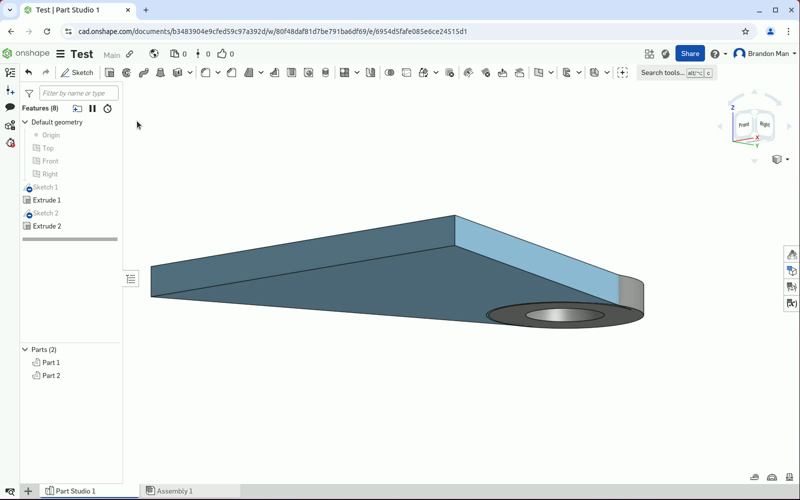
key(left, 3)
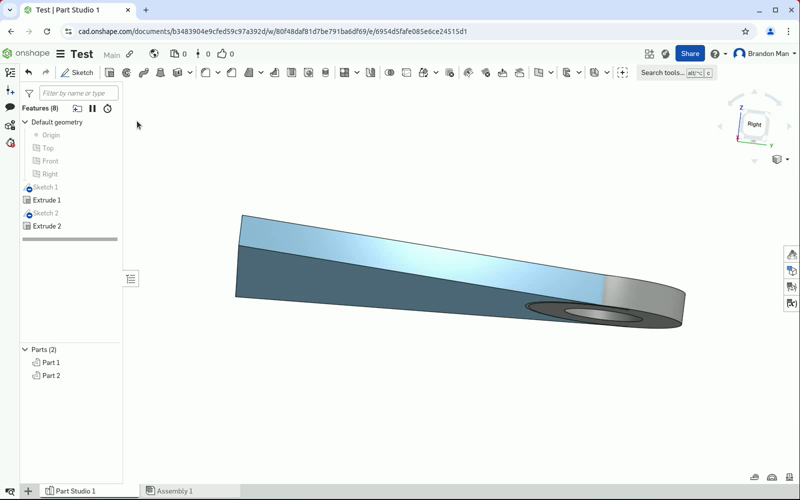
key(right, 3)
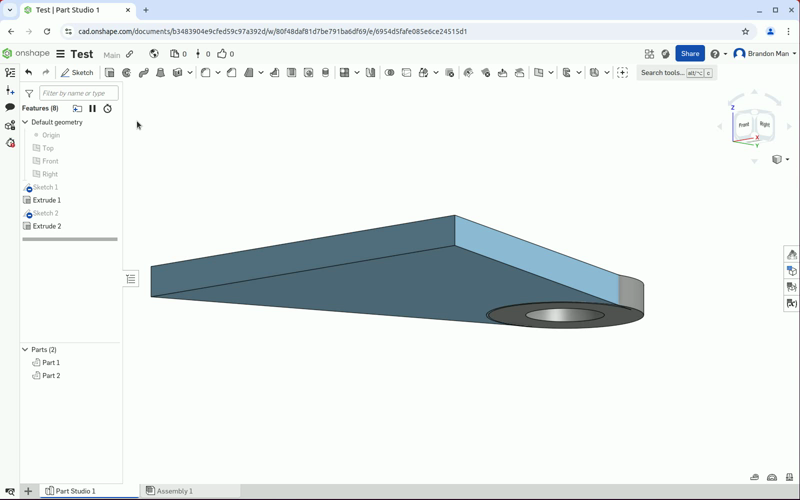
key(down, 3)
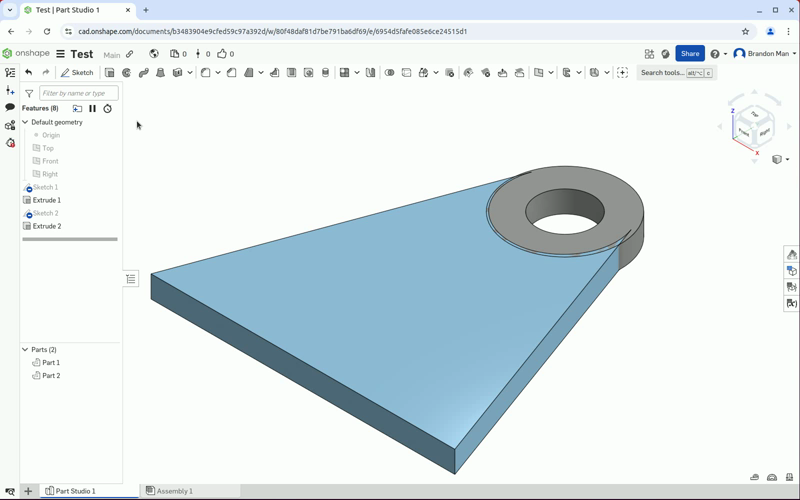
mouse_move(73, 189)
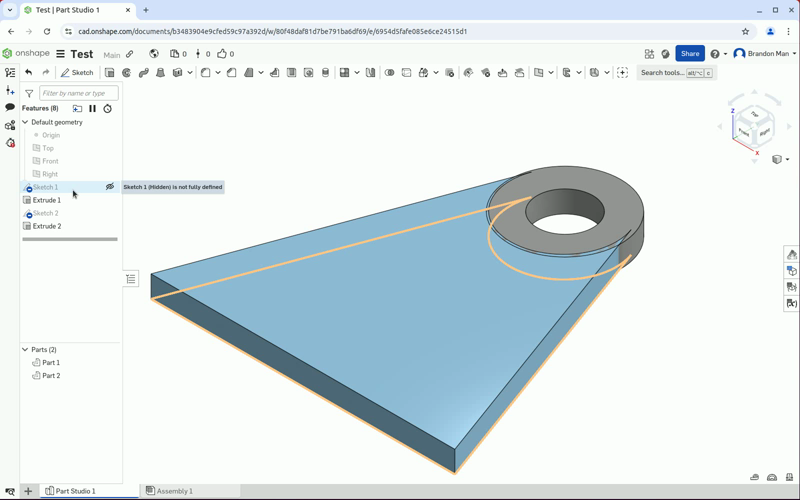
click(73, 189)